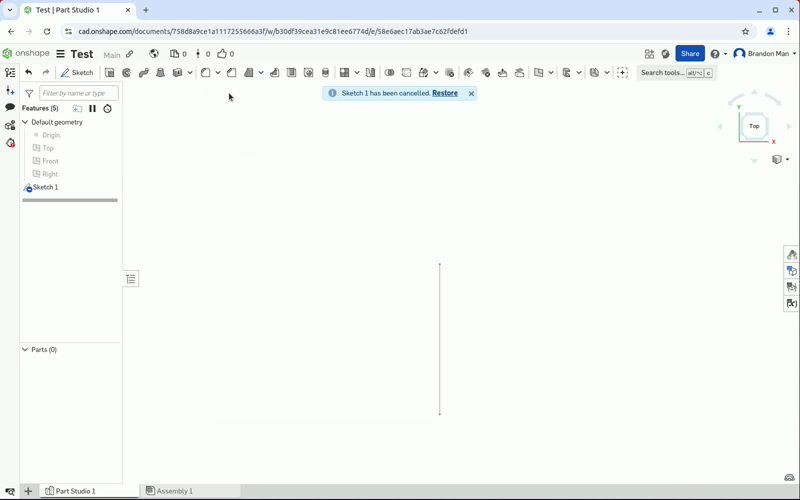
key(shift+h)
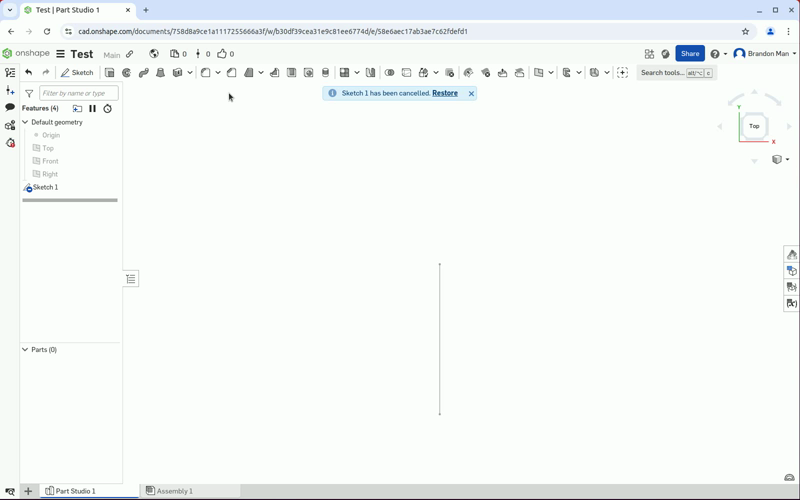
key(shift+s)
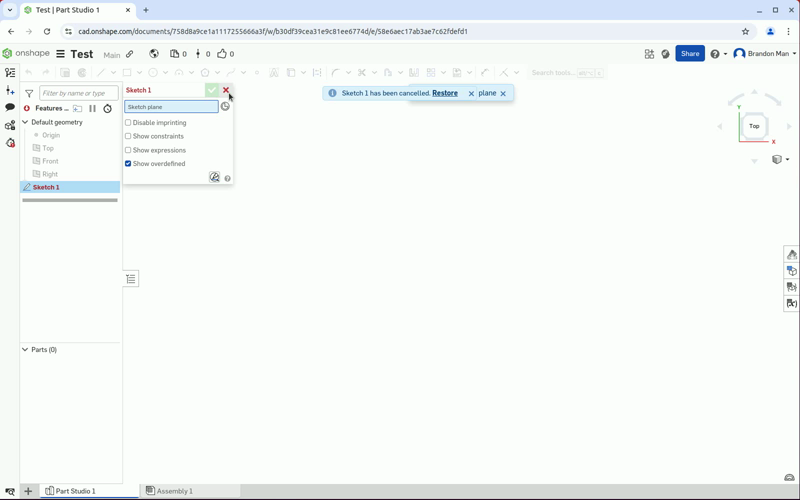
mouse_move(73, 150)
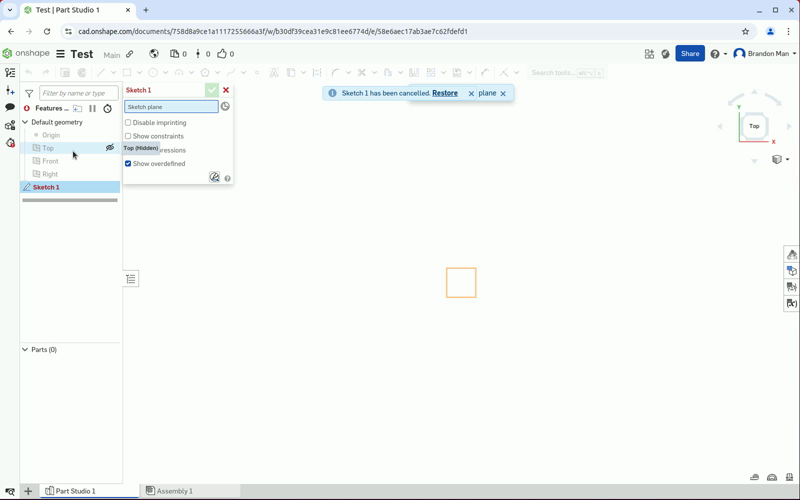
click(73, 150)
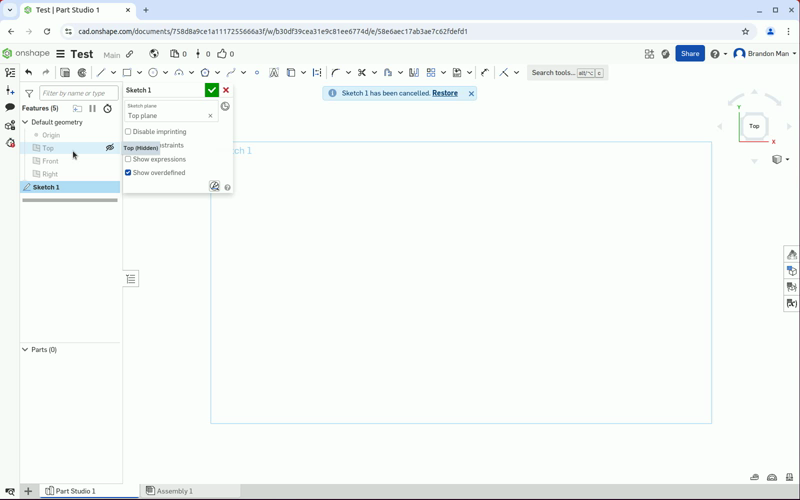
mouse_move(73, 352)
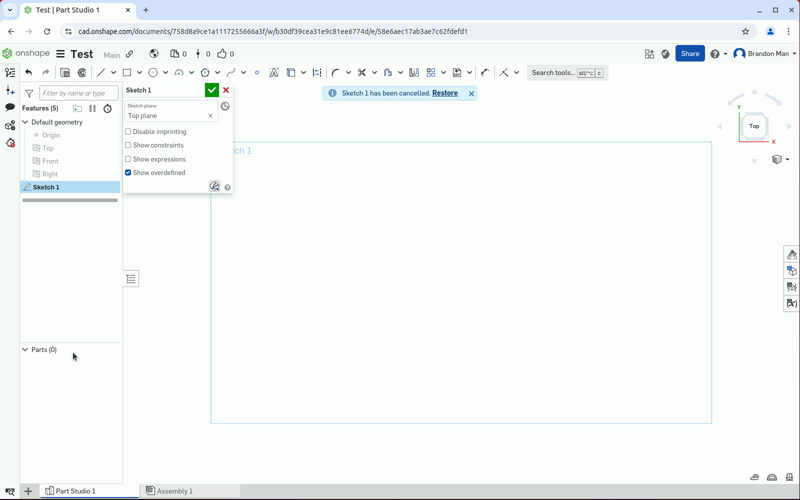
key(y)
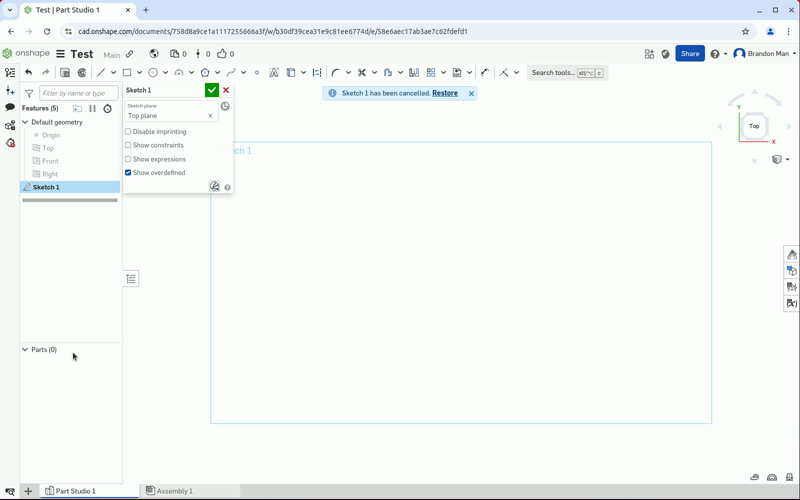
key(l)
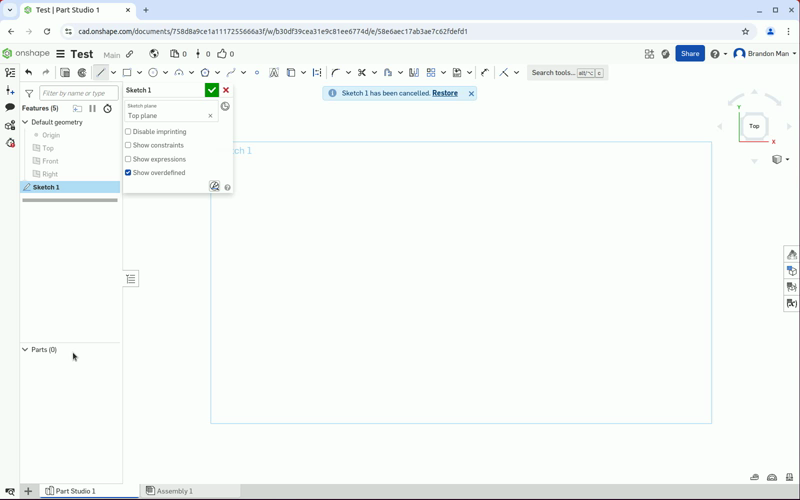
key_down(shift)
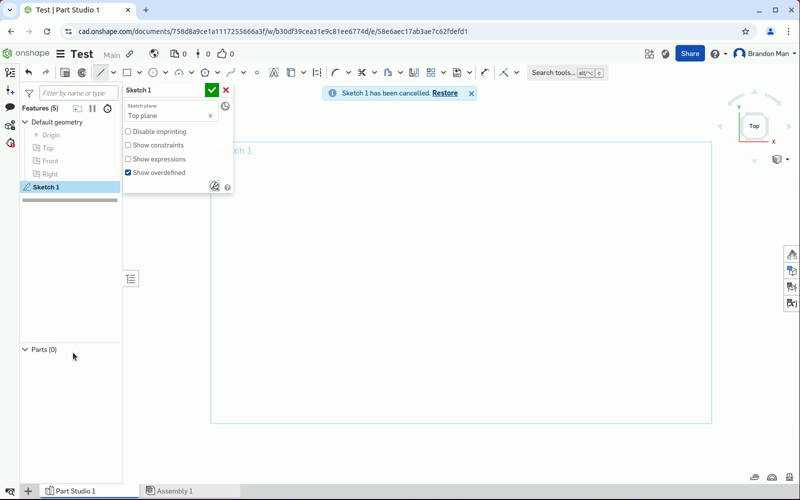
mouse_move(410, 282)
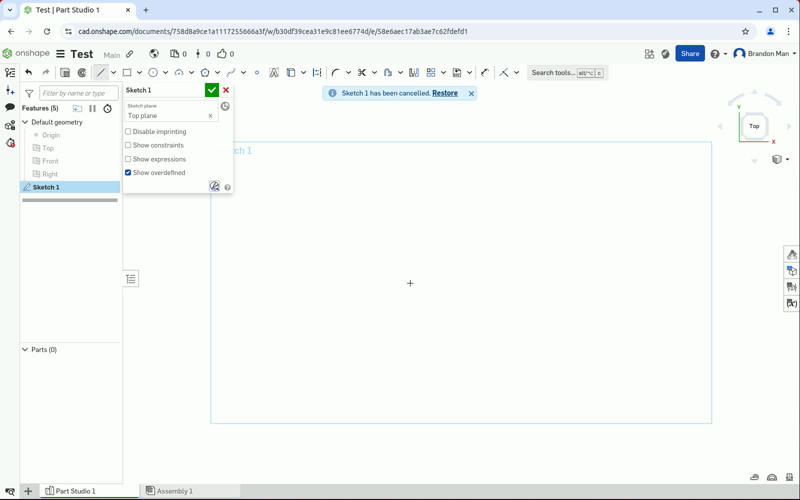
click(410, 282)
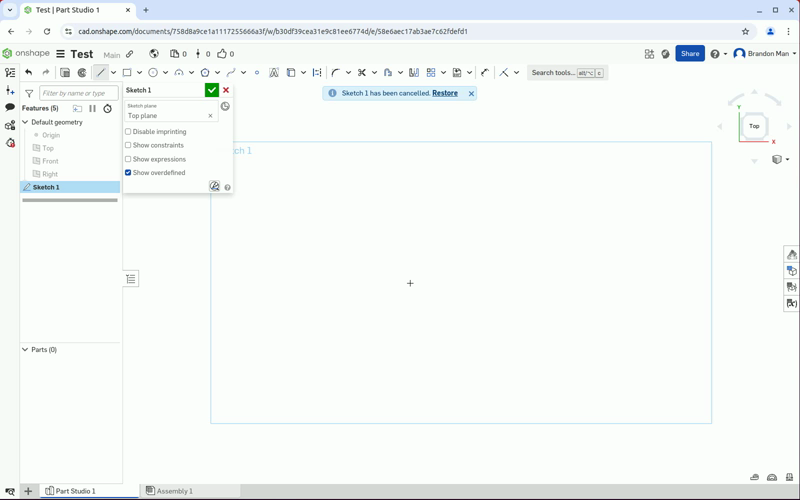
key_up(shift)
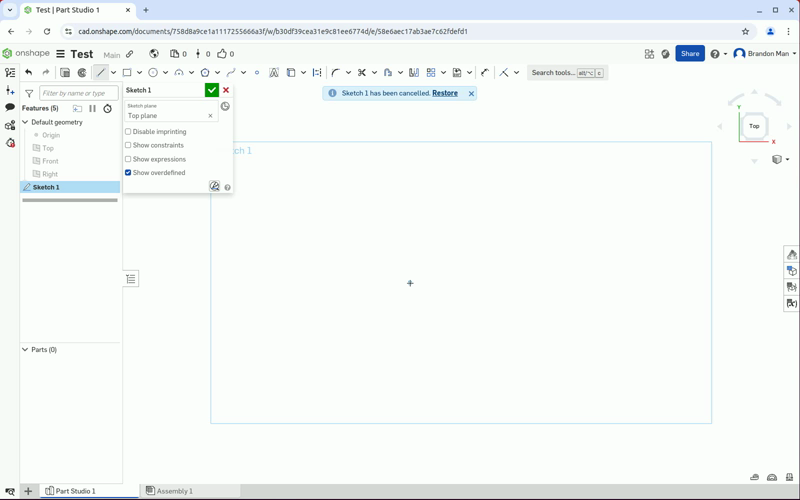
key_down(shift)
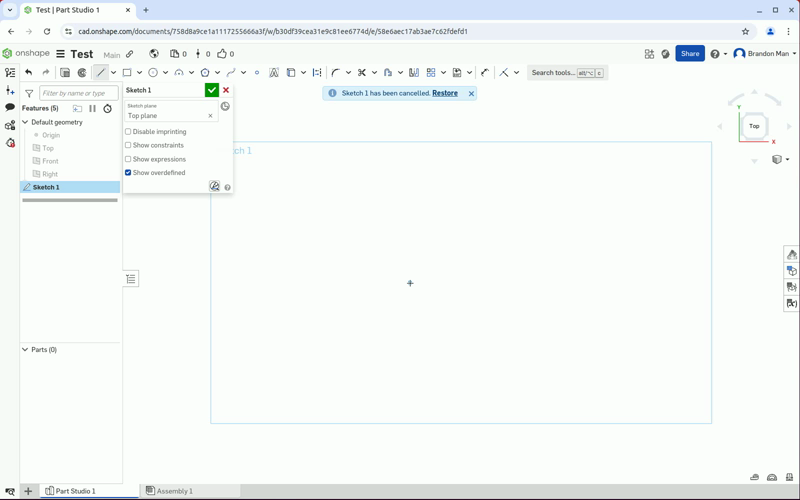
mouse_move(440, 282)
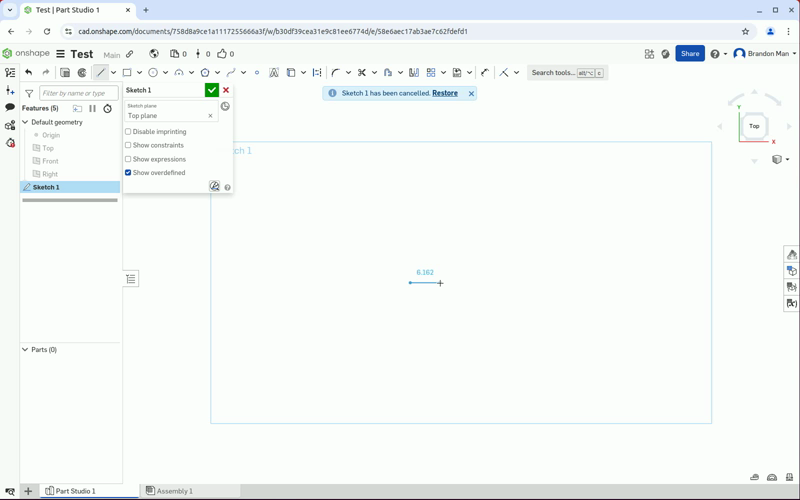
mouse_move(419, 337)
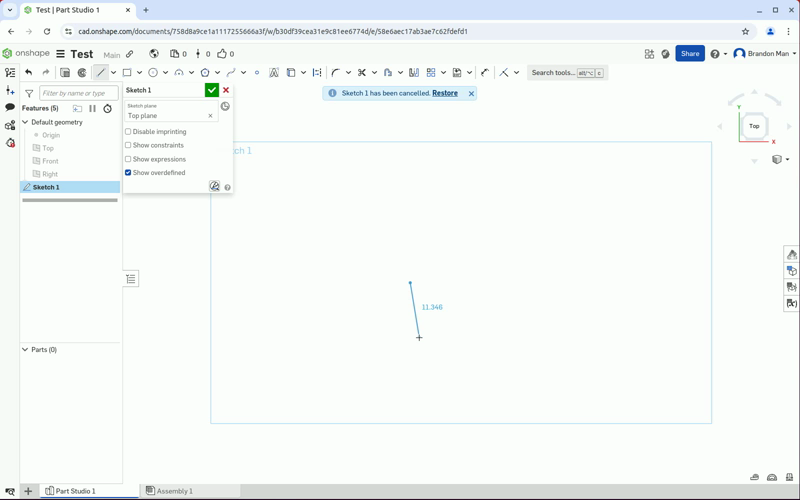
click(419, 337)
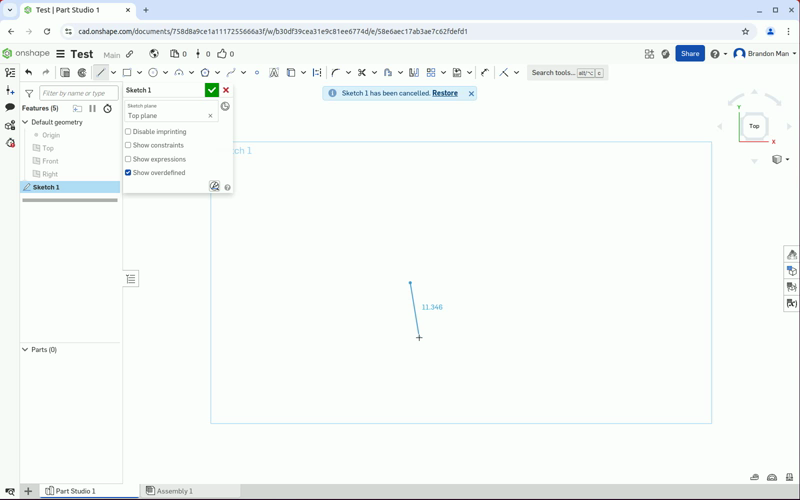
key_up(shift)
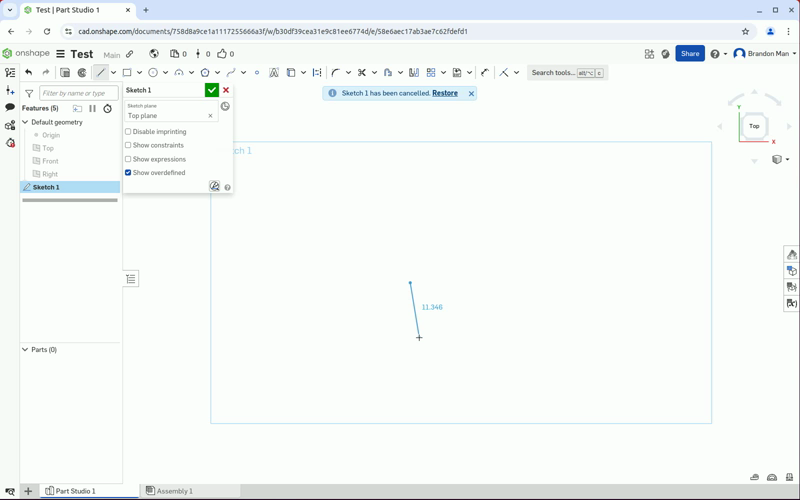
key_down(shift)
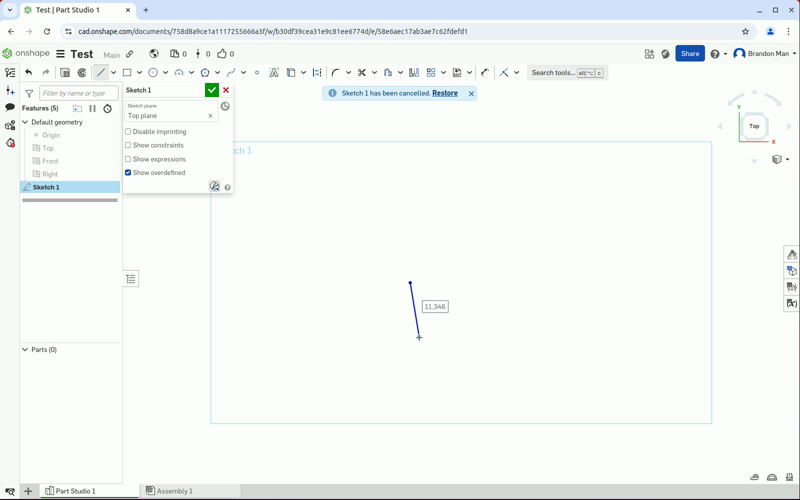
mouse_move(496, 336)
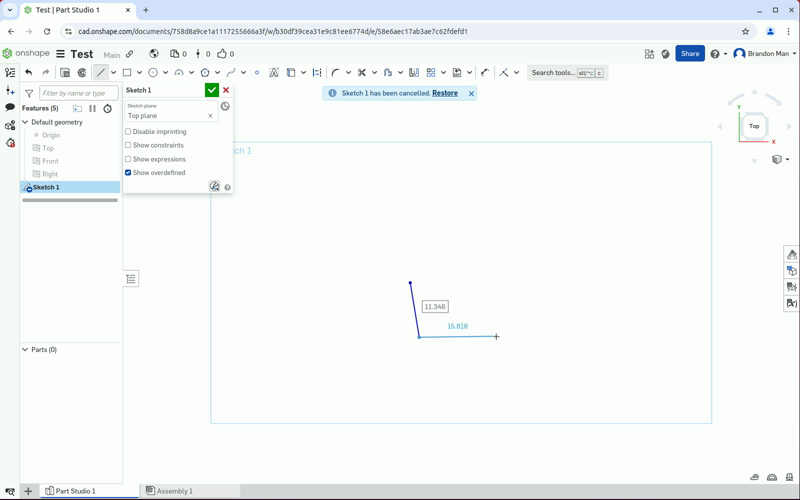
click(496, 336)
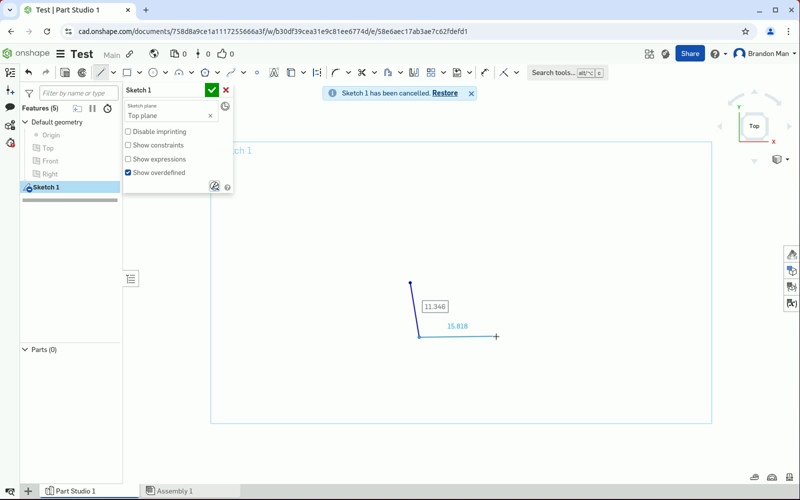
key_up(shift)
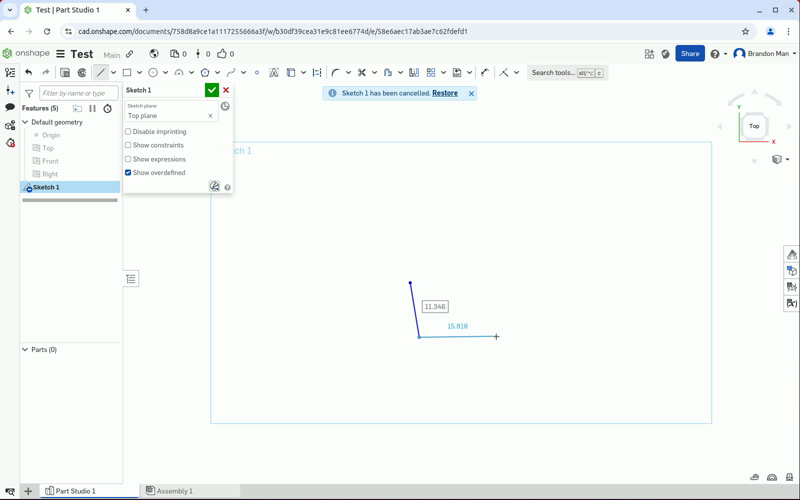
key_down(shift)
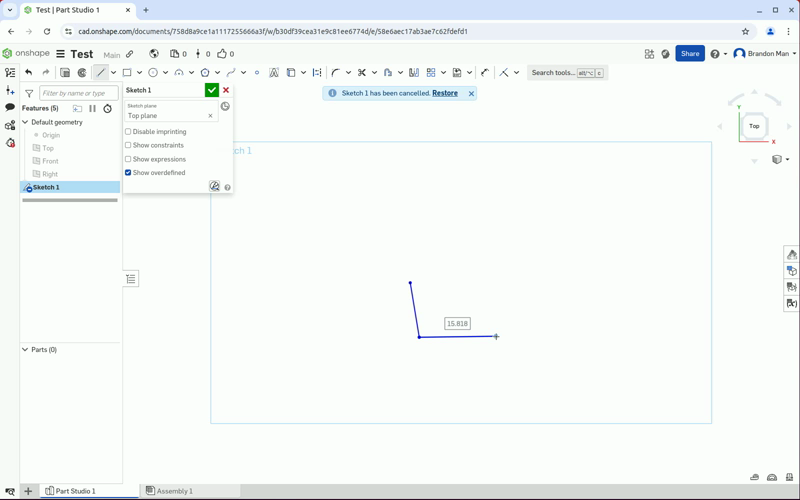
mouse_move(526, 336)
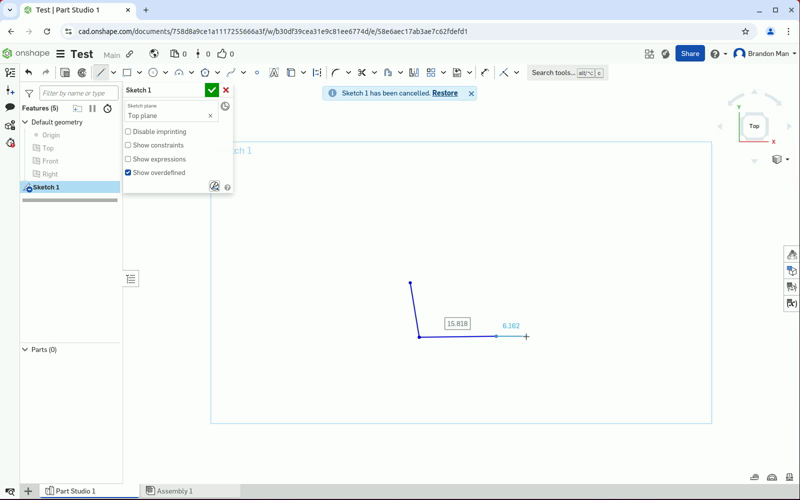
mouse_move(477, 282)
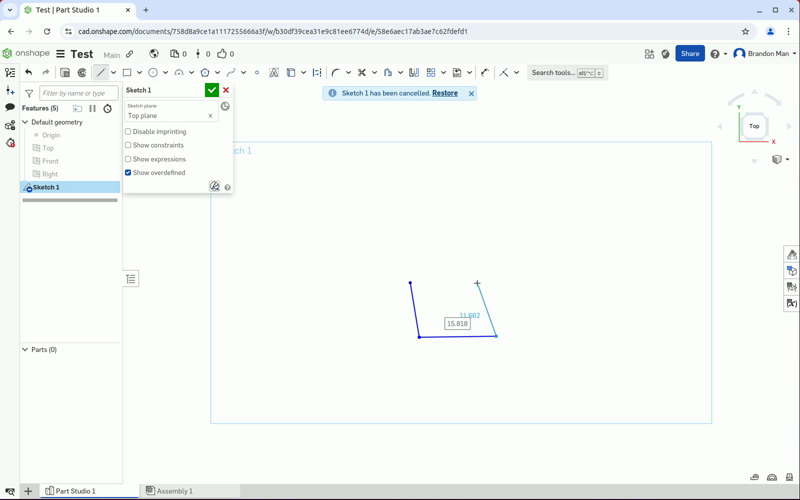
click(477, 282)
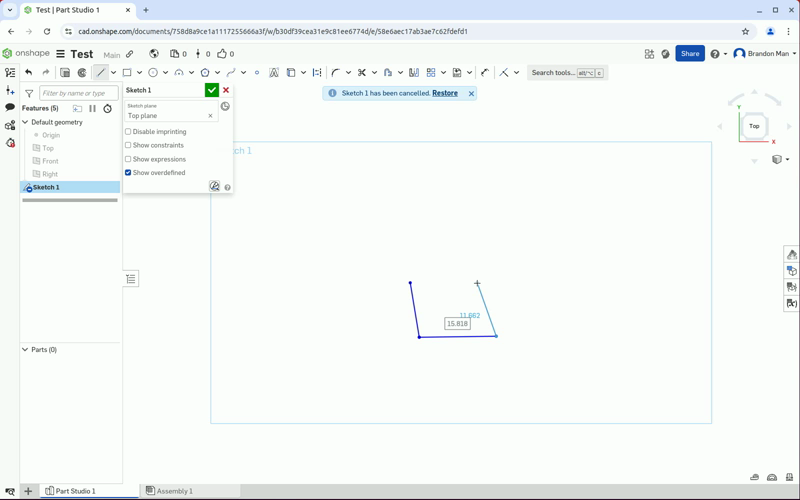
key_up(shift)
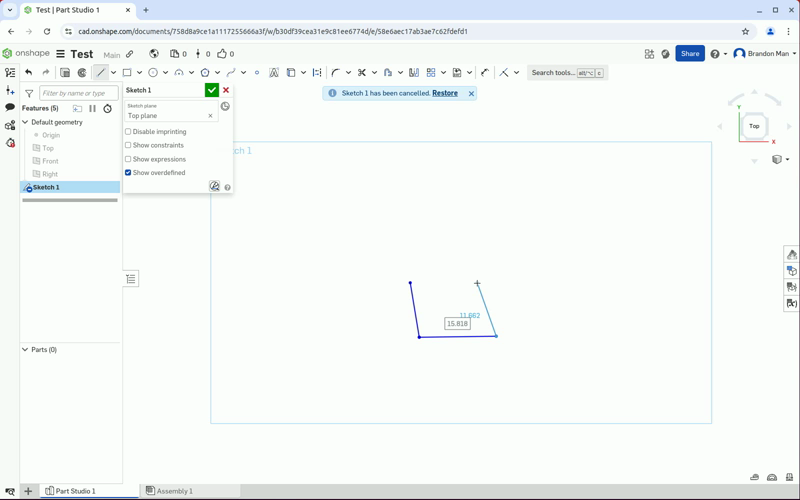
key_down(shift)
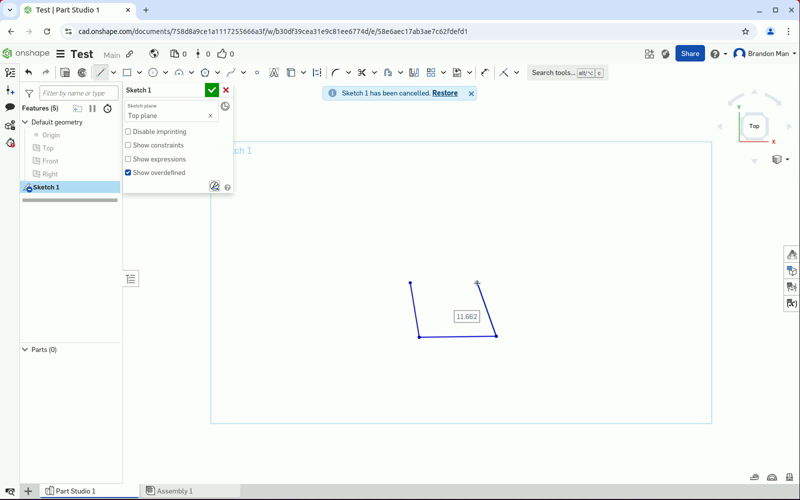
mouse_move(410, 282)
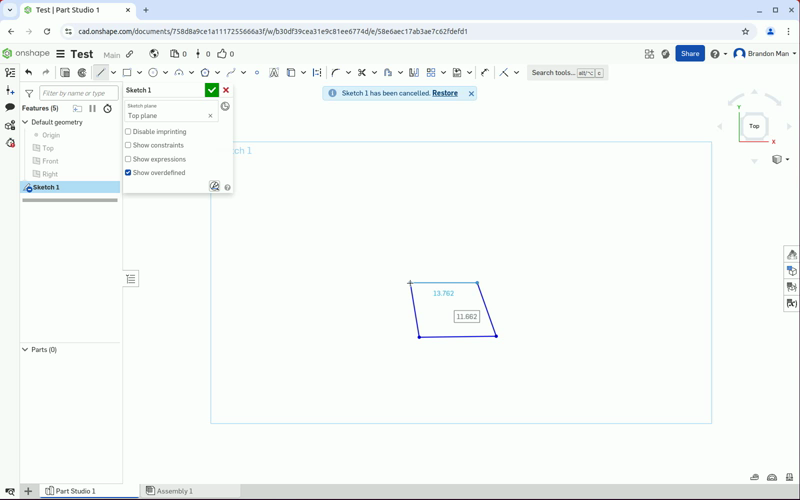
key_up(shift)
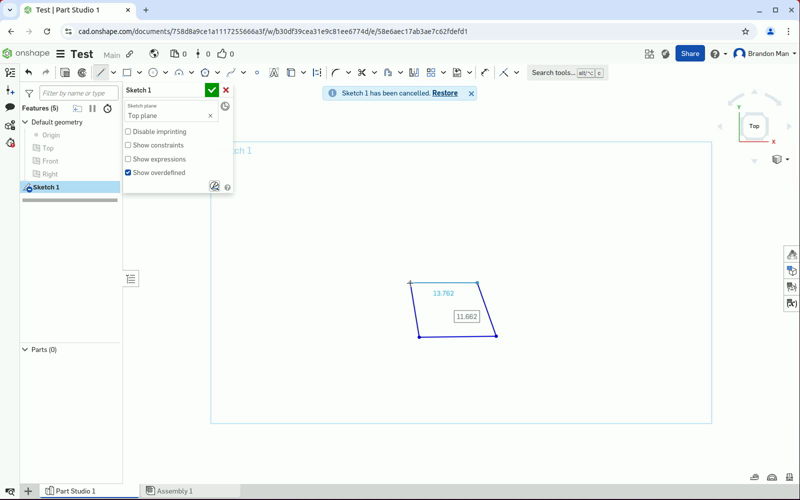
click(410, 282)
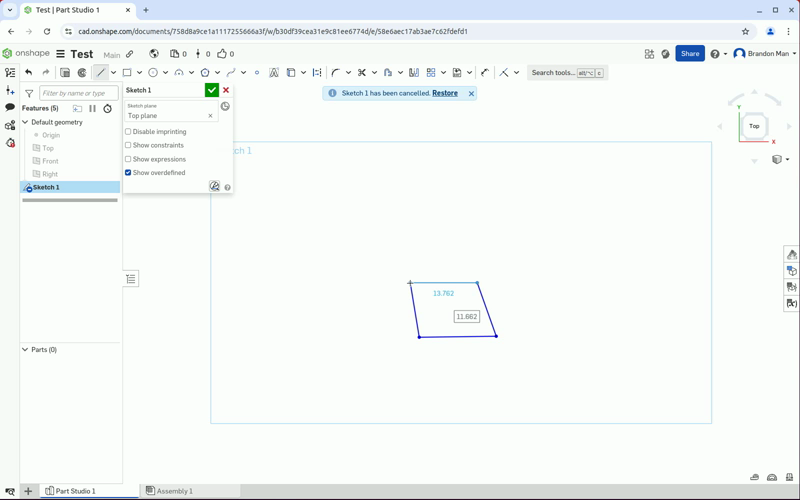
key(esc)
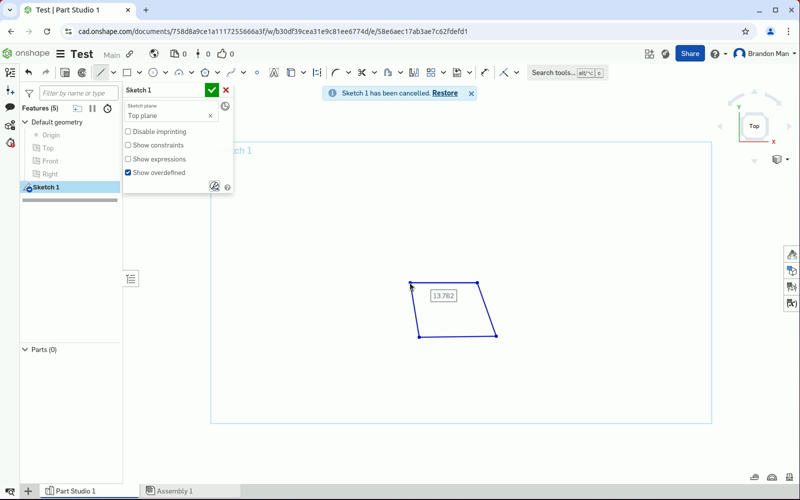
mouse_move(424, 328)
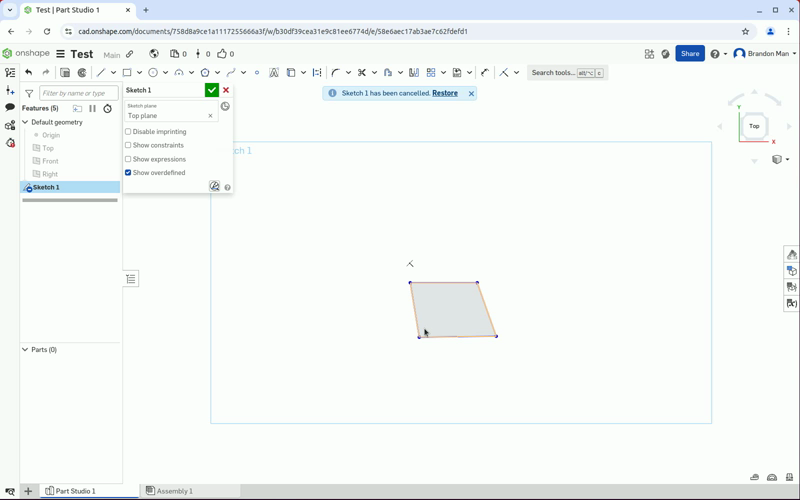
click(424, 328)
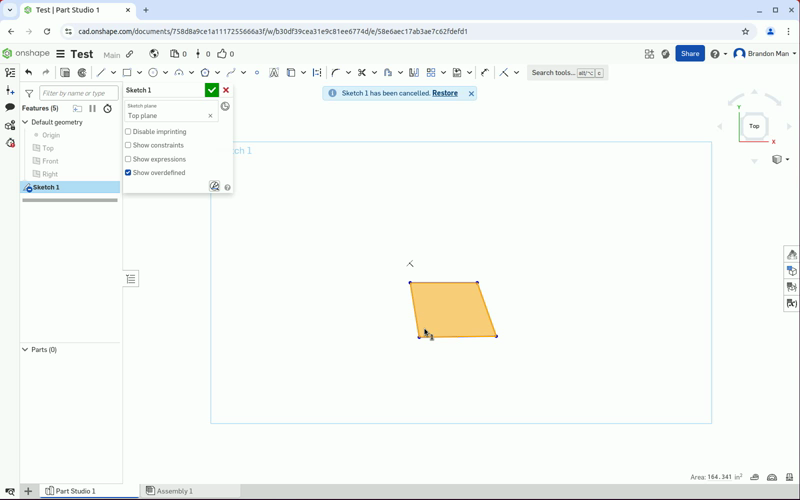
mouse_move(73, 352)
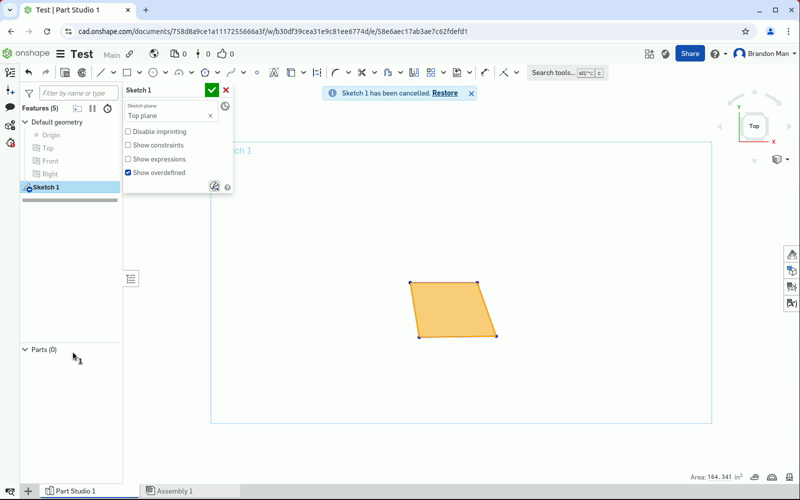
key(shift+y)
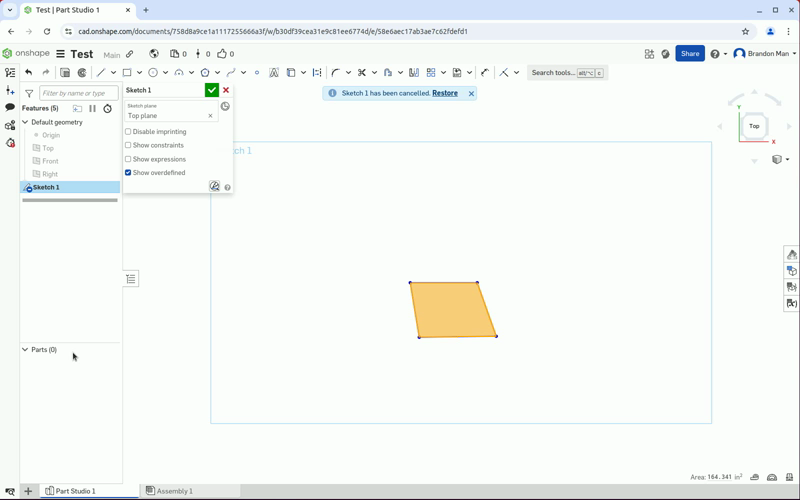
key(shift+e)
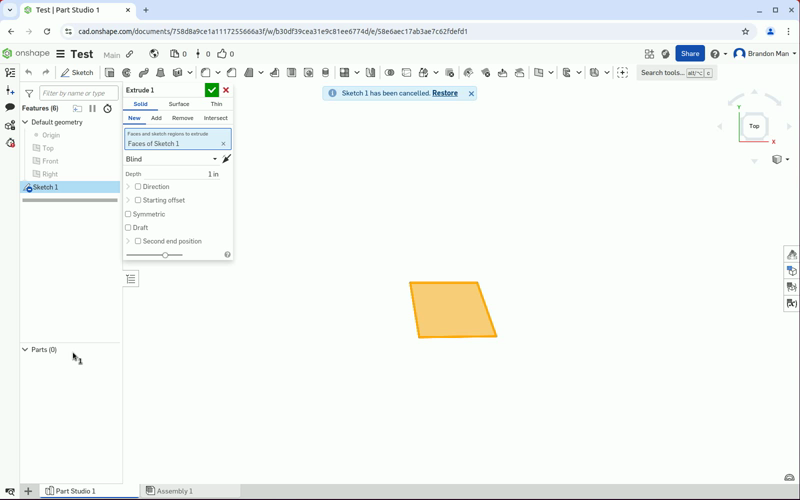
mouse_move(143, 106)
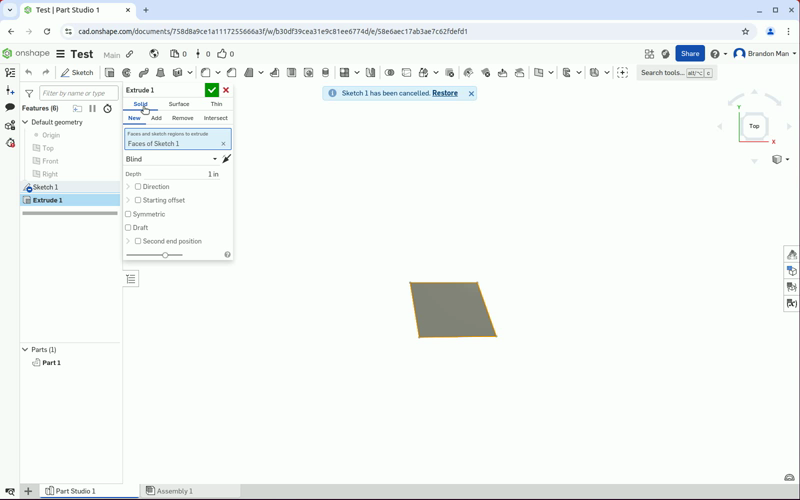
click(143, 106)
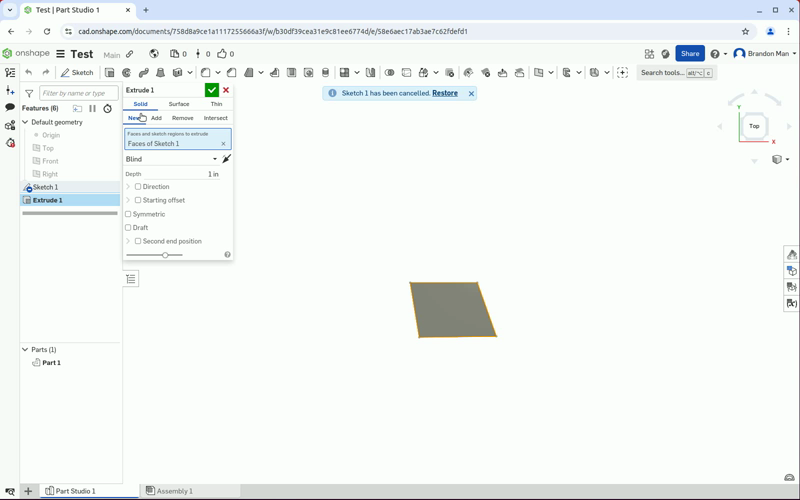
mouse_move(137, 120)
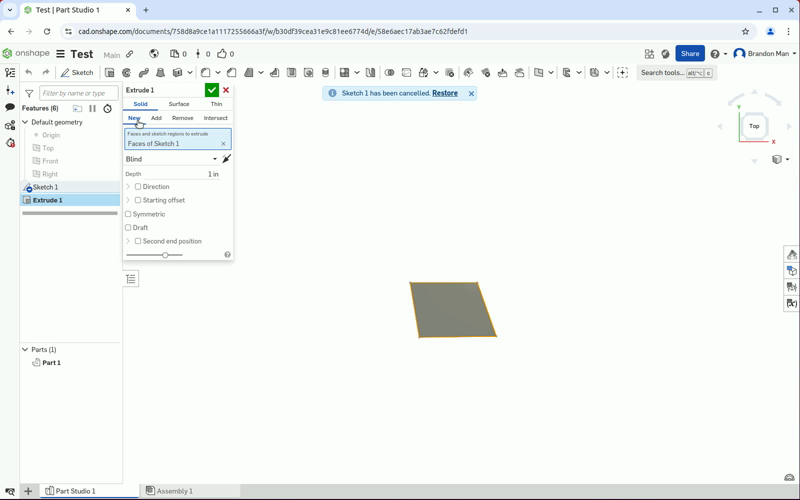
click(137, 120)
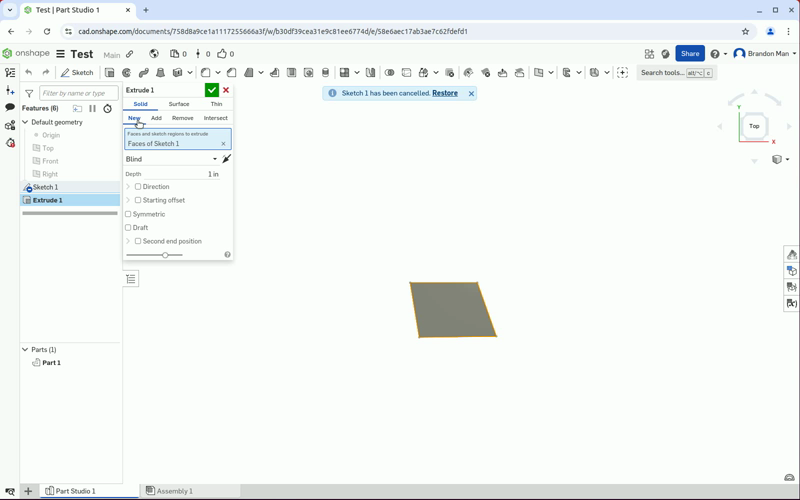
key(tab, 4)
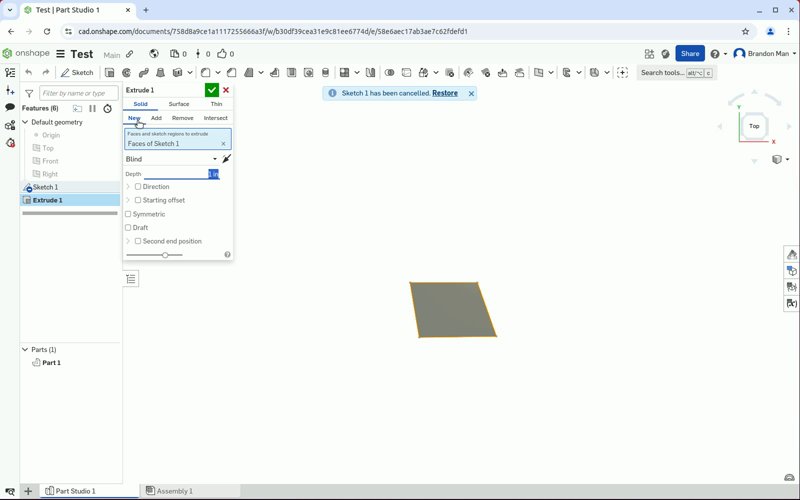
text(7.221)
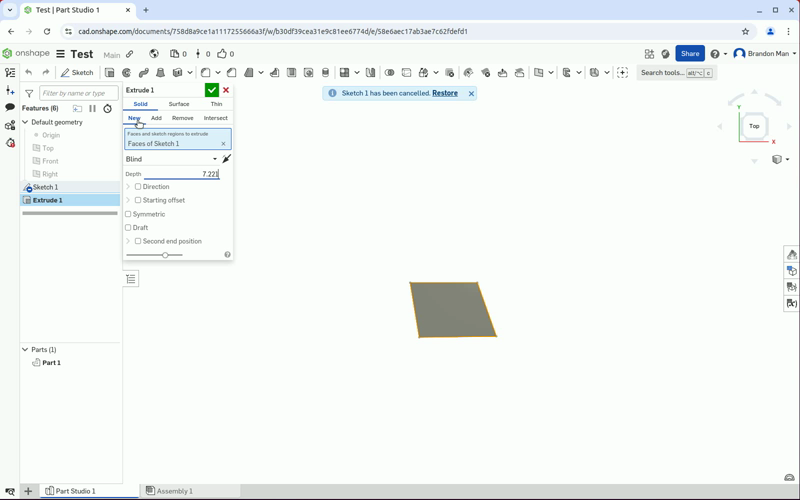
key(enter)
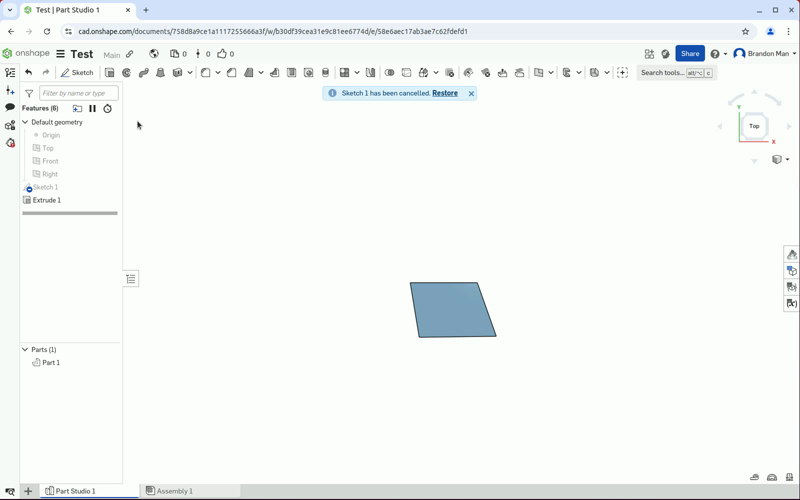
key(shift+h)
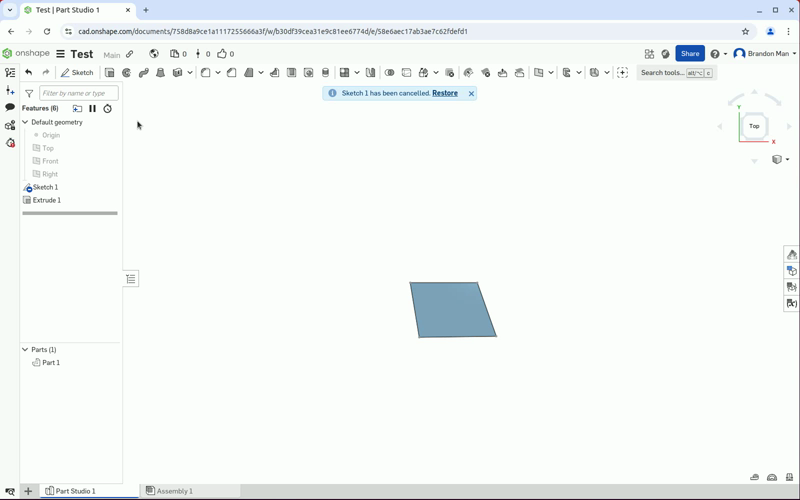
key(shift+h)
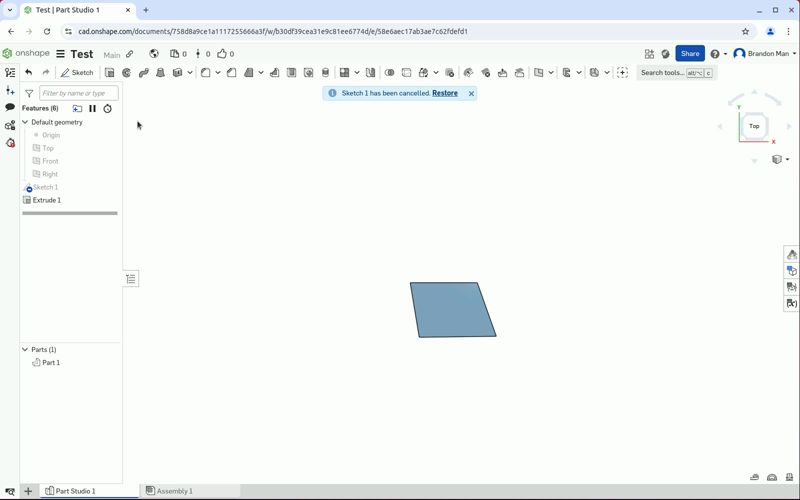
mouse_move(73, 189)
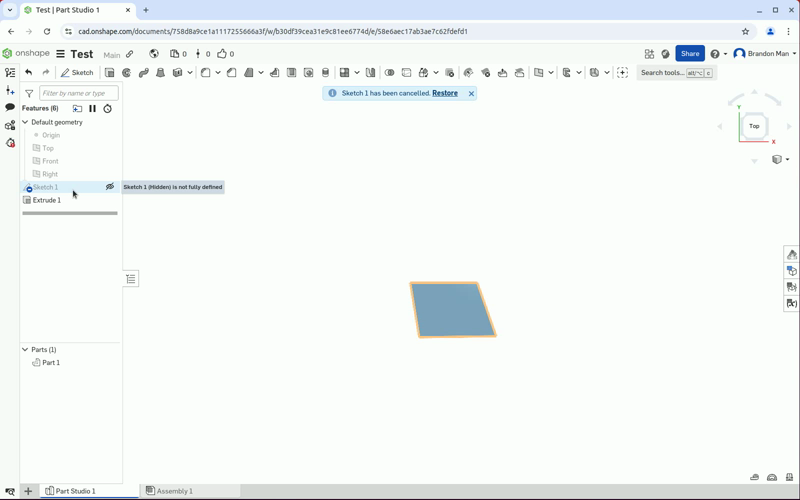
click(73, 189)
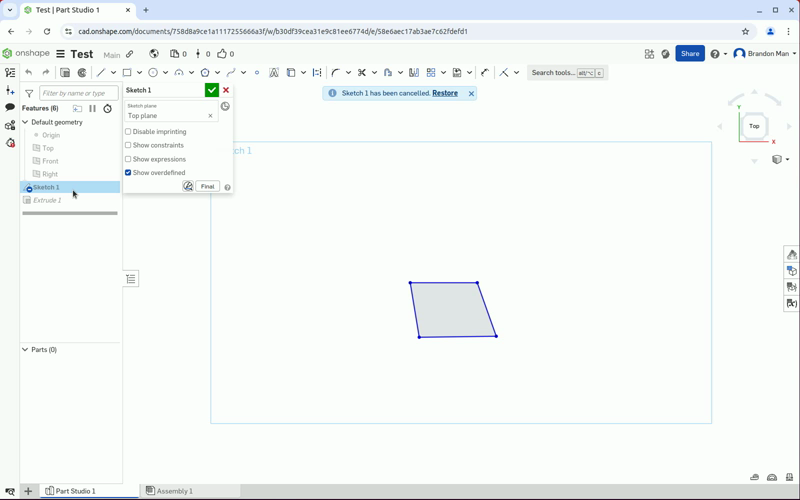
mouse_move(229, 92)
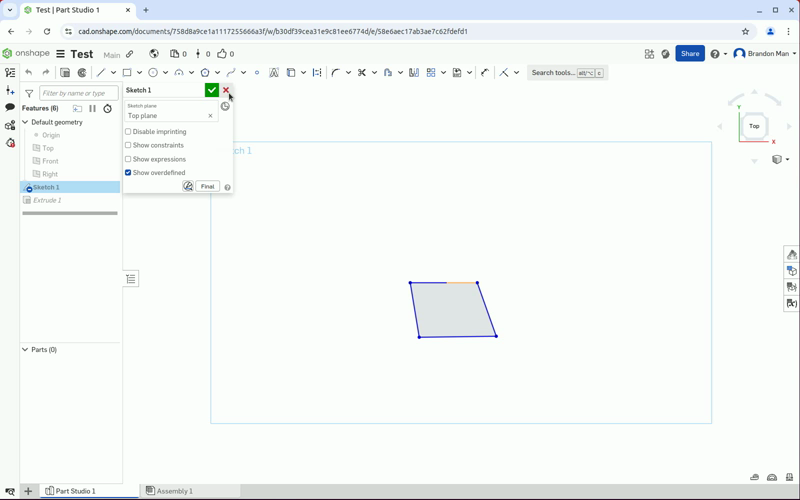
click(229, 92)
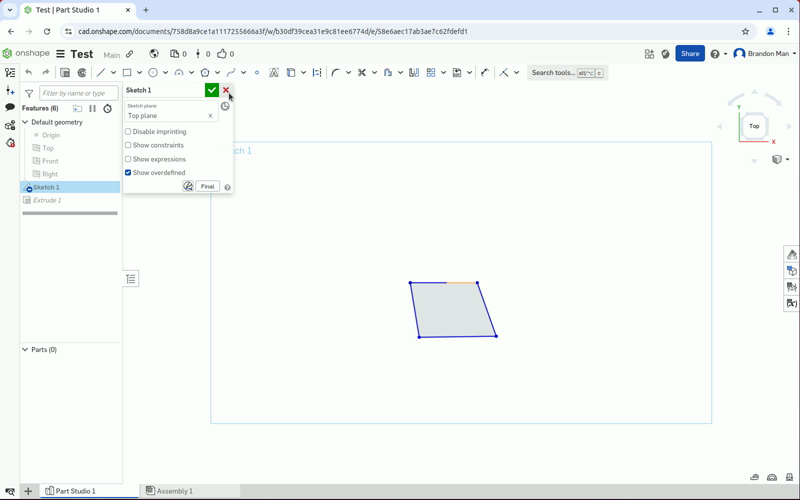
key(shift+s)
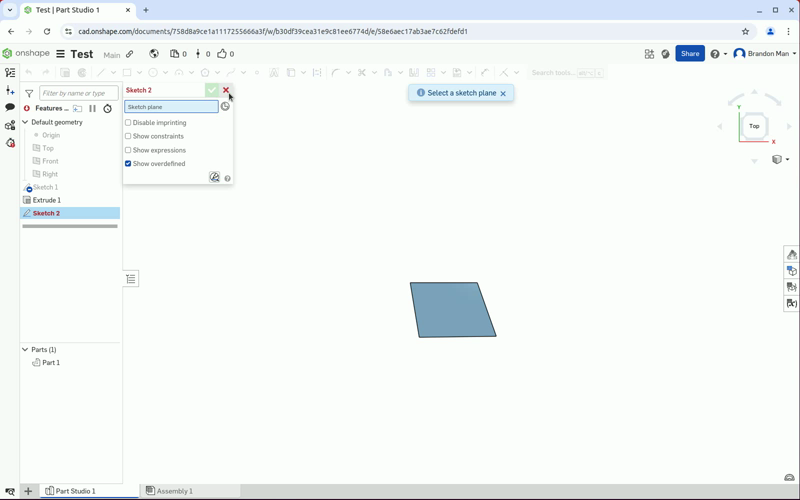
mouse_move(73, 150)
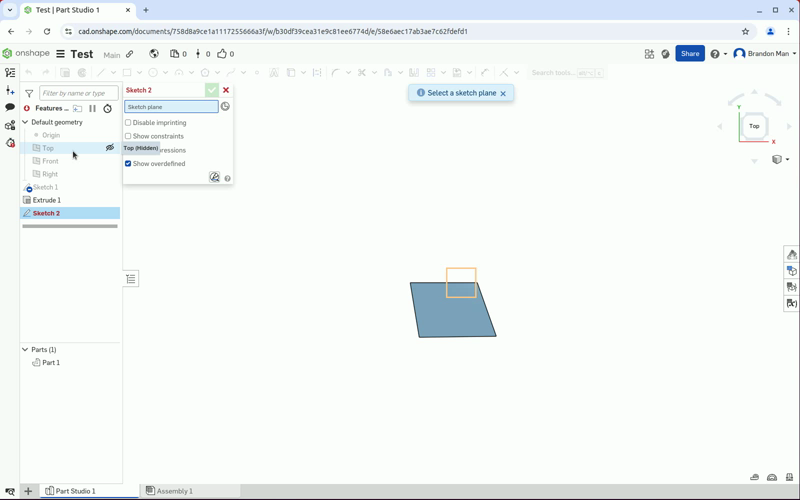
click(73, 150)
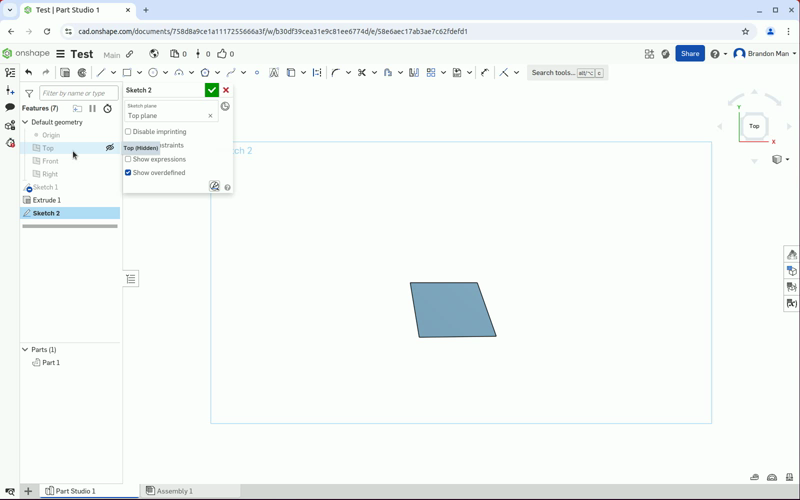
mouse_move(73, 352)
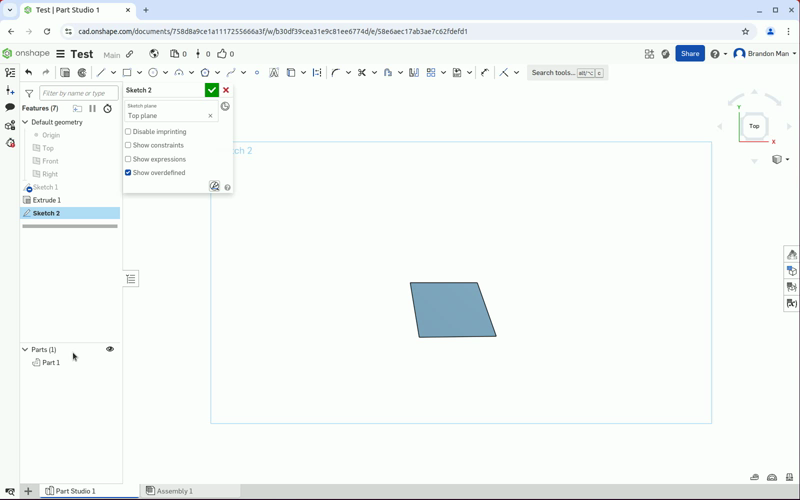
key(y)
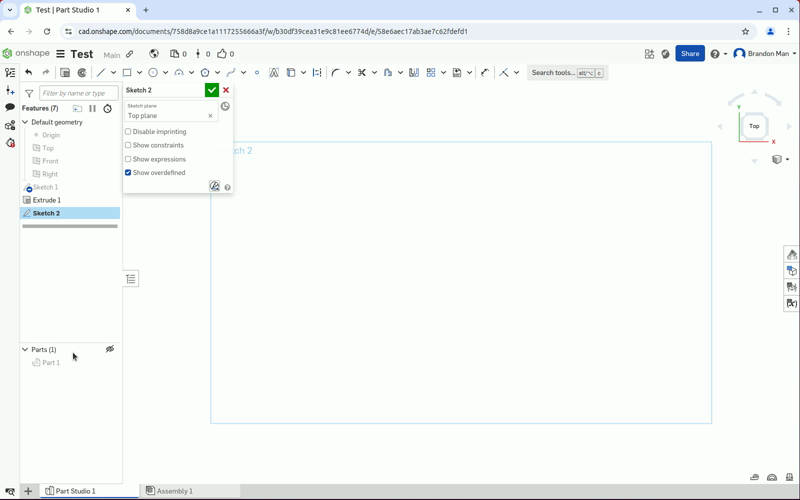
key(l)
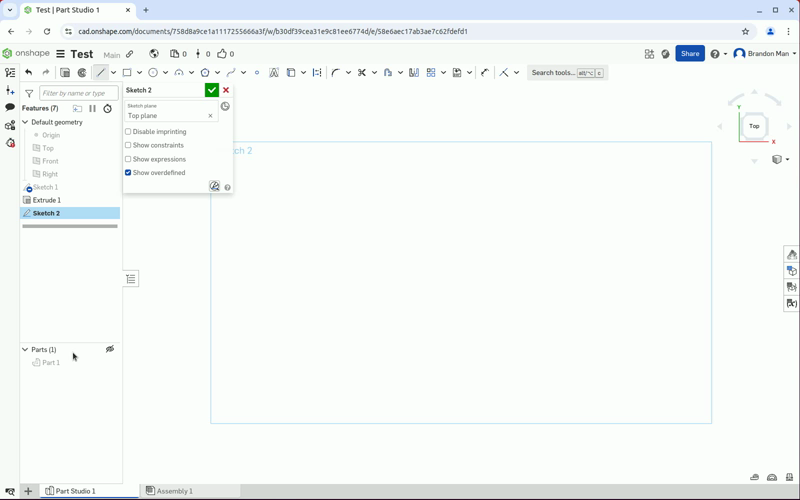
key_down(shift)
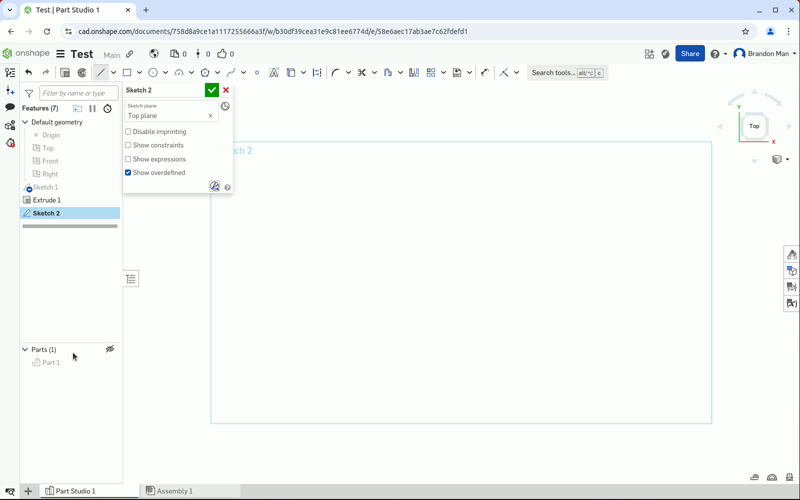
mouse_move(461, 306)
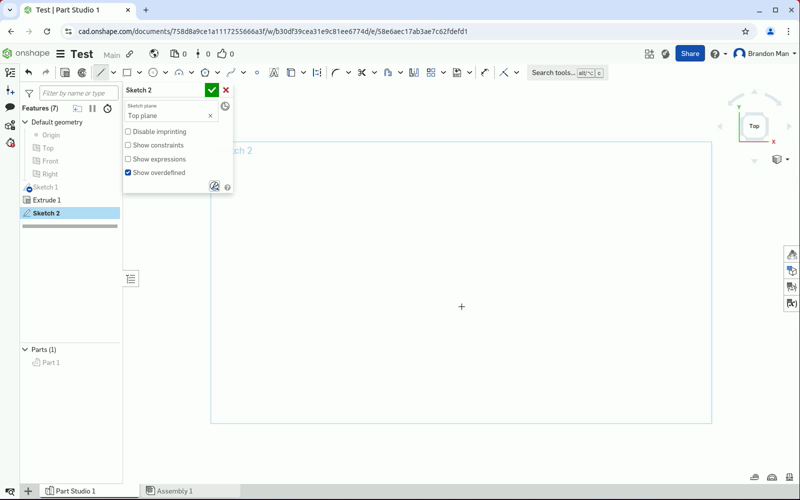
click(461, 306)
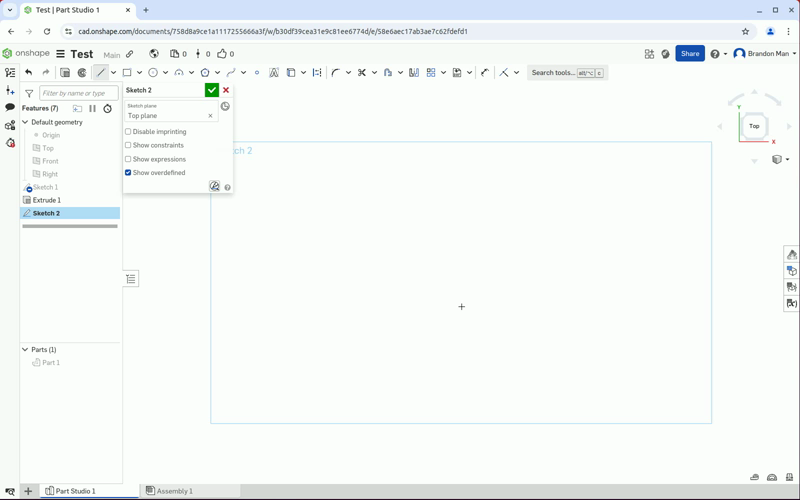
key_up(shift)
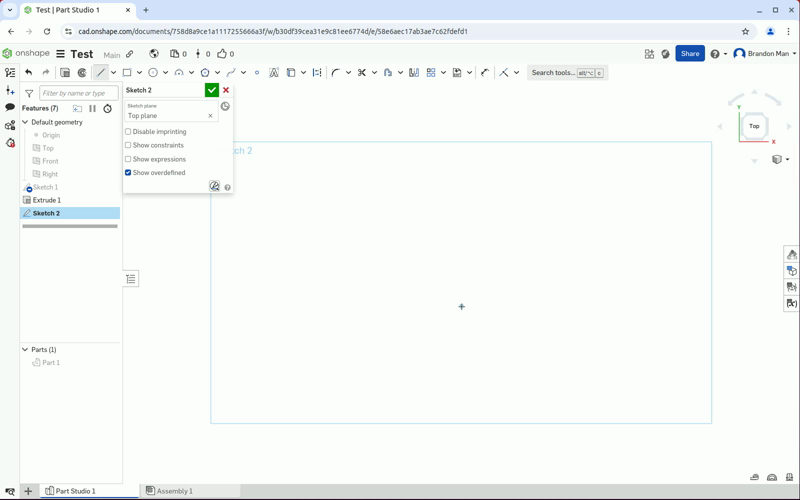
key_down(shift)
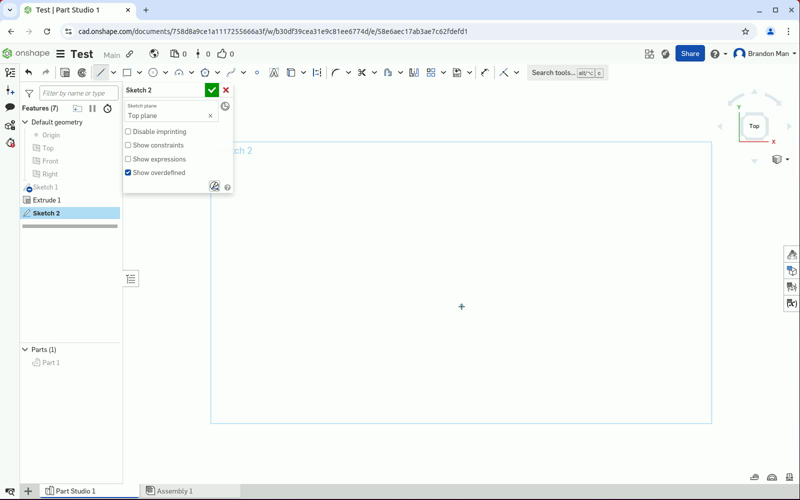
mouse_move(492, 306)
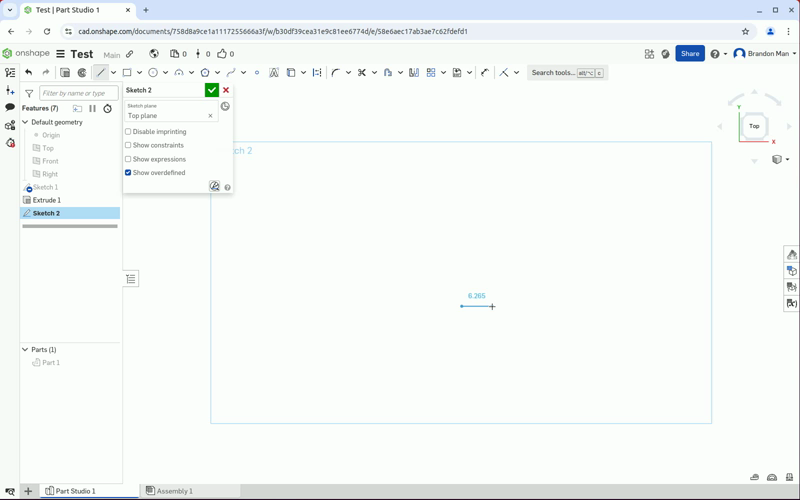
mouse_move(514, 306)
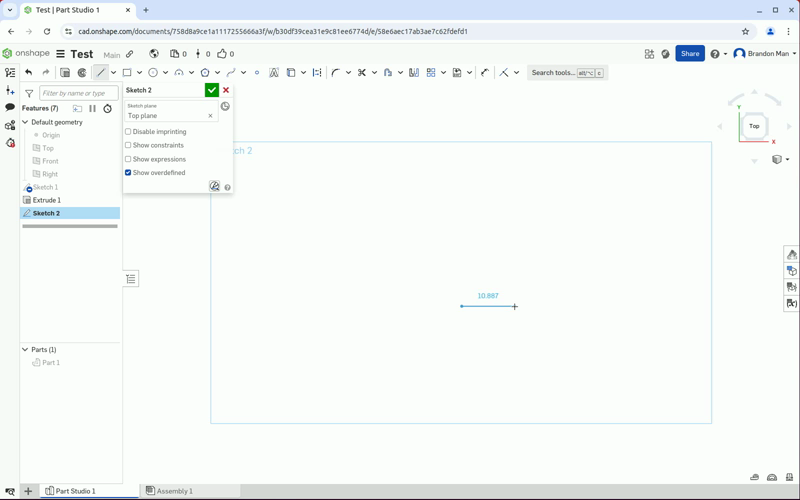
click(514, 306)
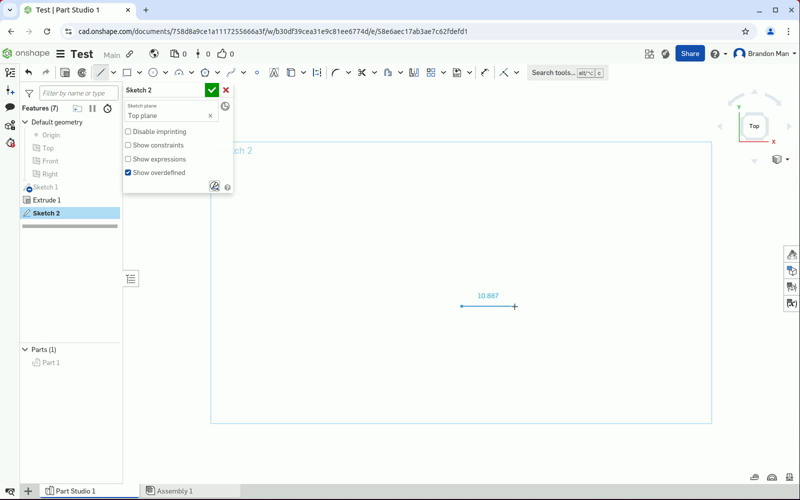
key_up(shift)
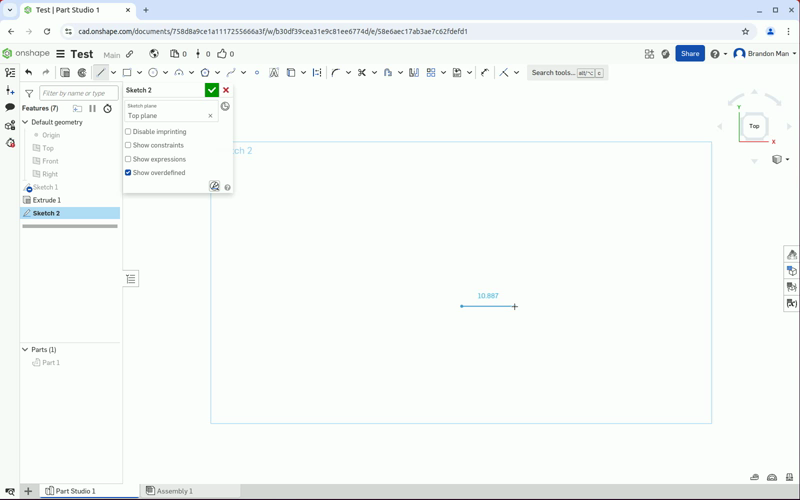
key_down(shift)
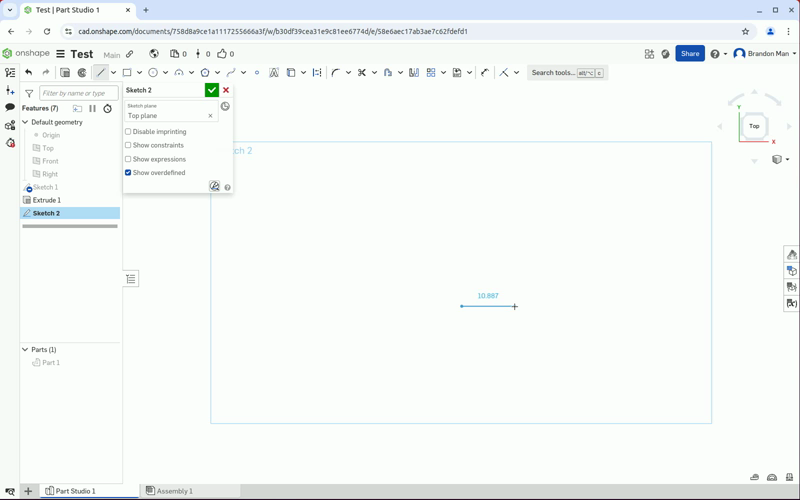
mouse_move(514, 224)
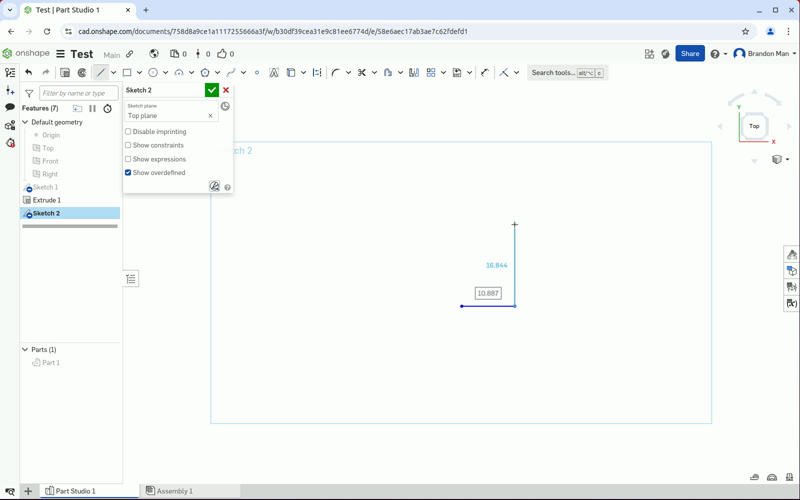
click(514, 224)
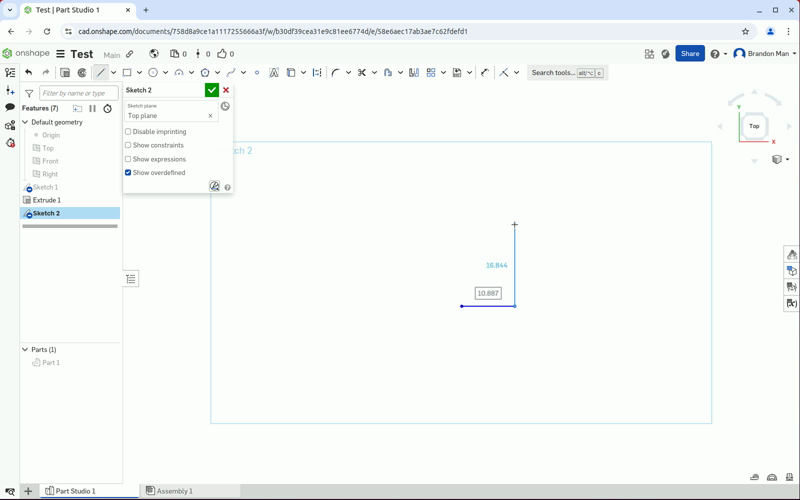
key_up(shift)
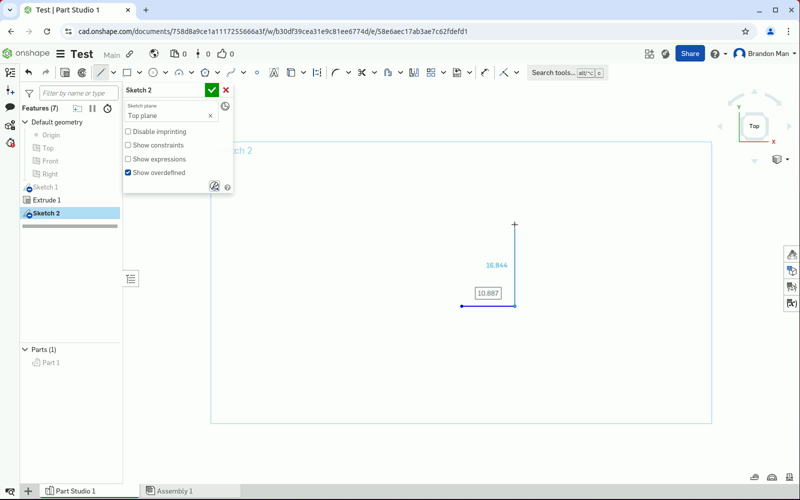
key_down(shift)
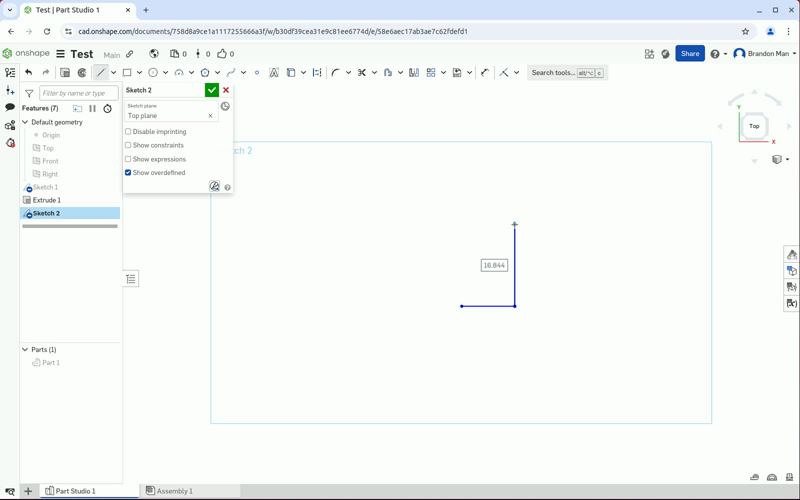
mouse_move(544, 224)
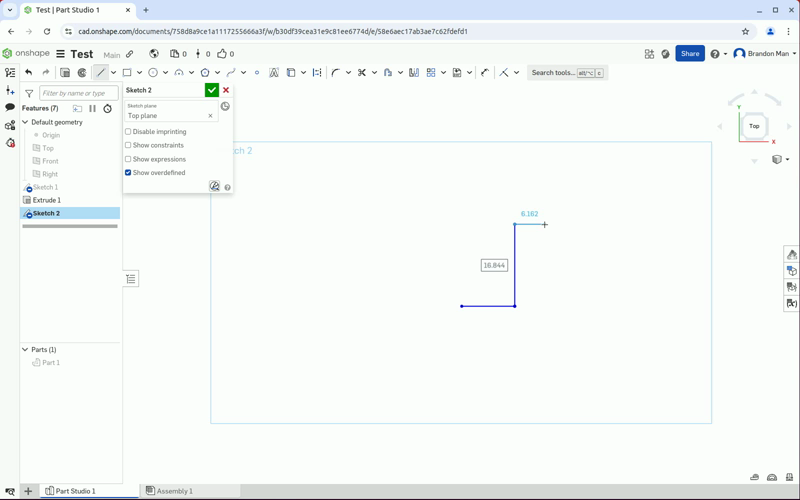
mouse_move(461, 224)
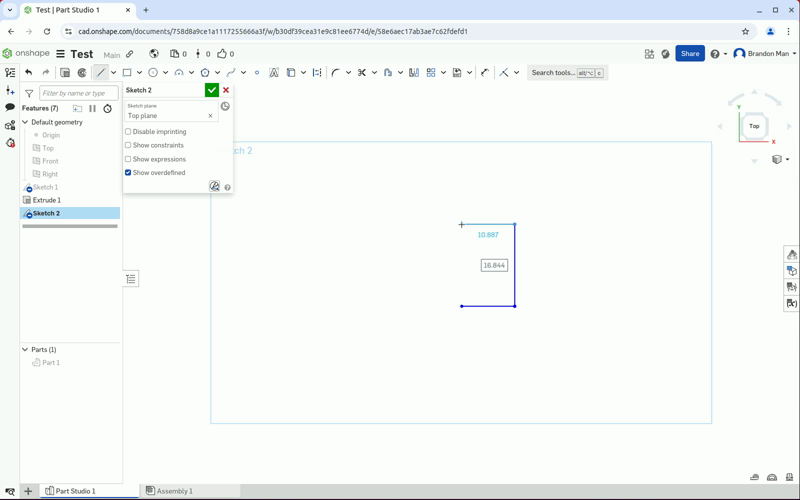
click(461, 224)
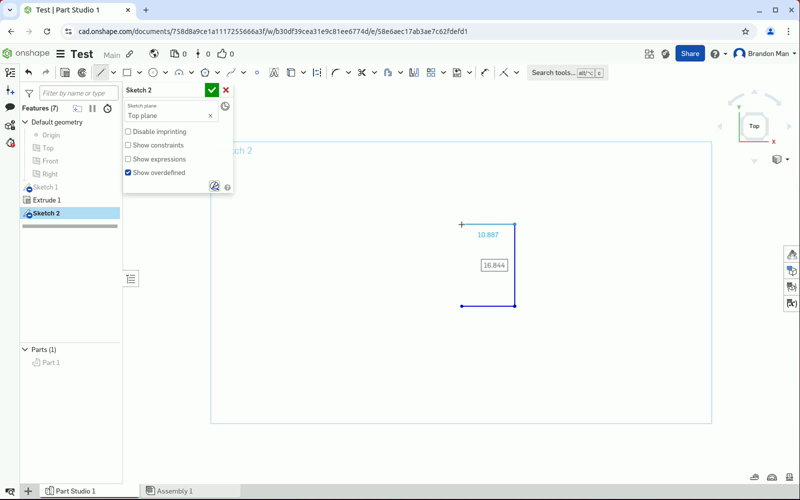
key_up(shift)
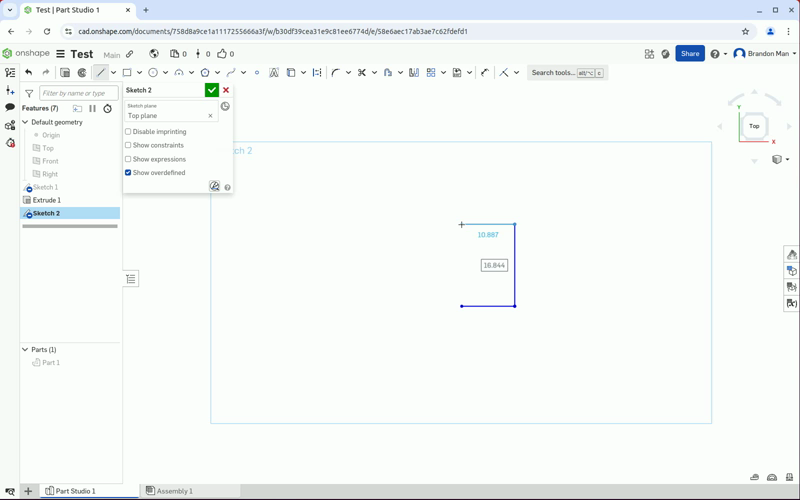
key_down(shift)
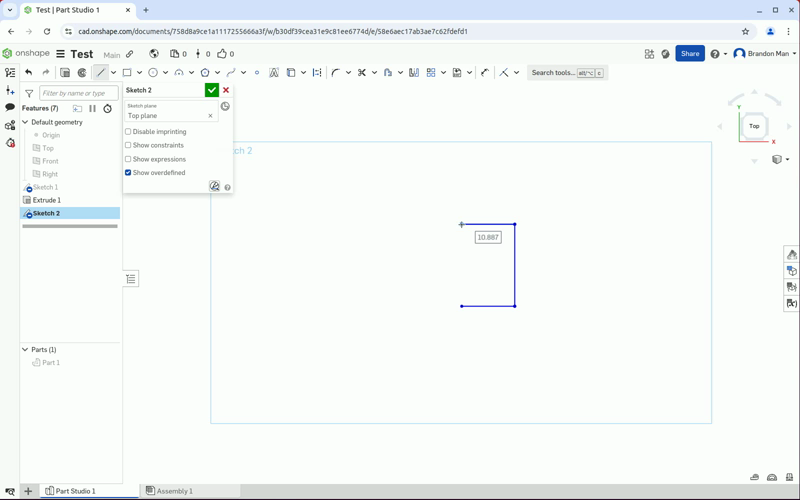
mouse_move(461, 306)
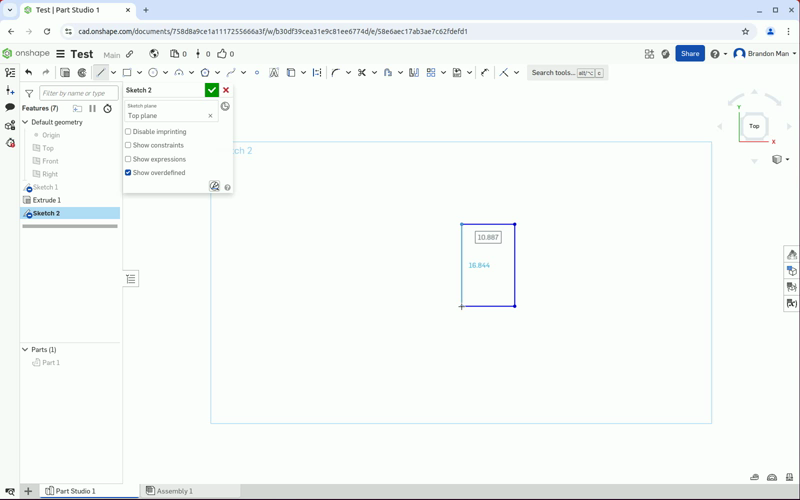
key_up(shift)
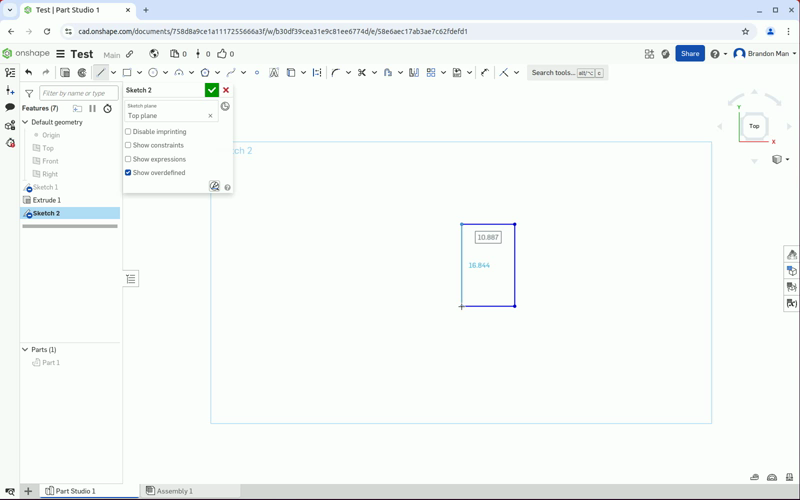
click(461, 306)
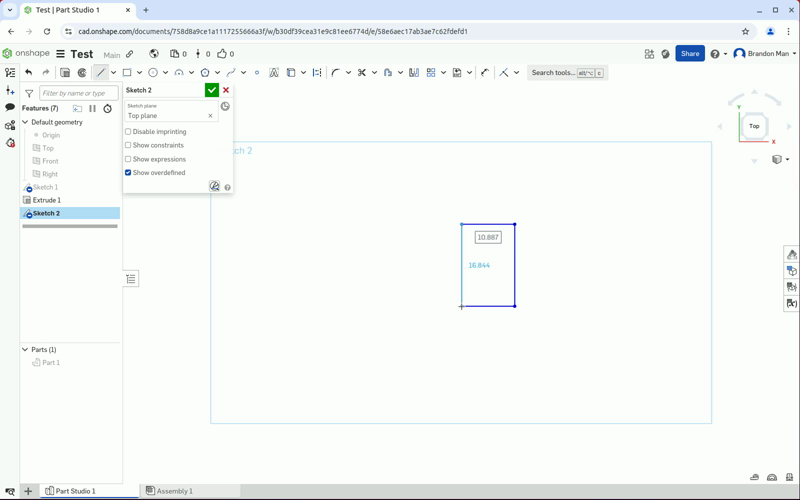
key(esc)
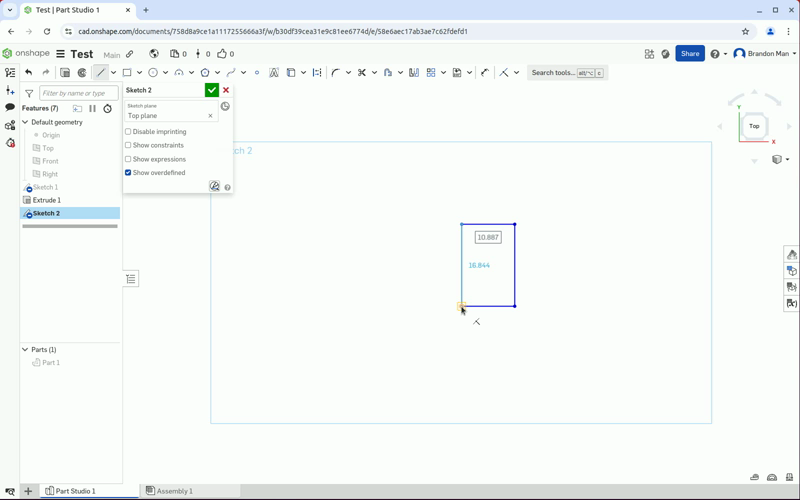
mouse_move(475, 291)
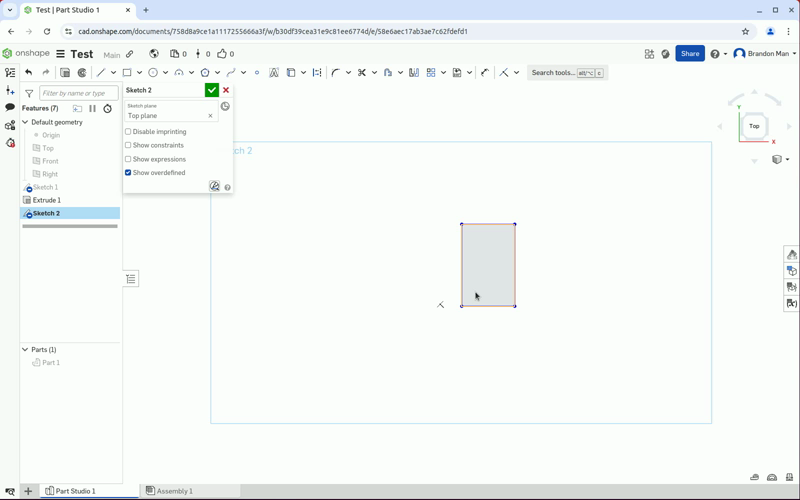
click(475, 291)
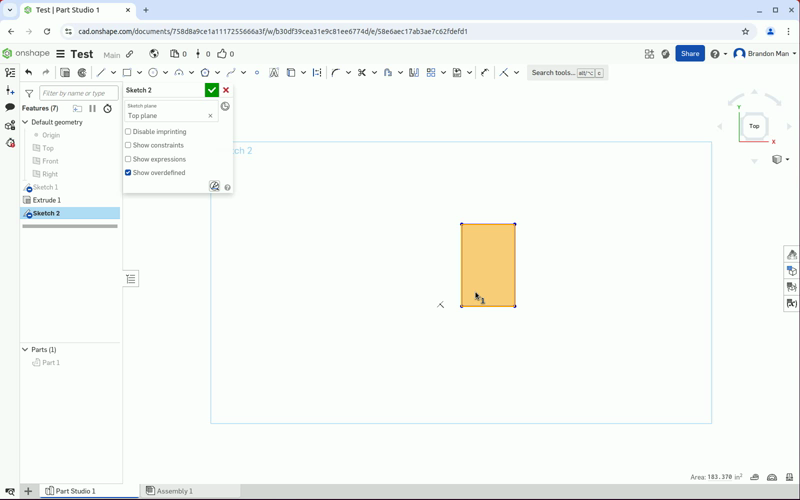
mouse_move(73, 352)
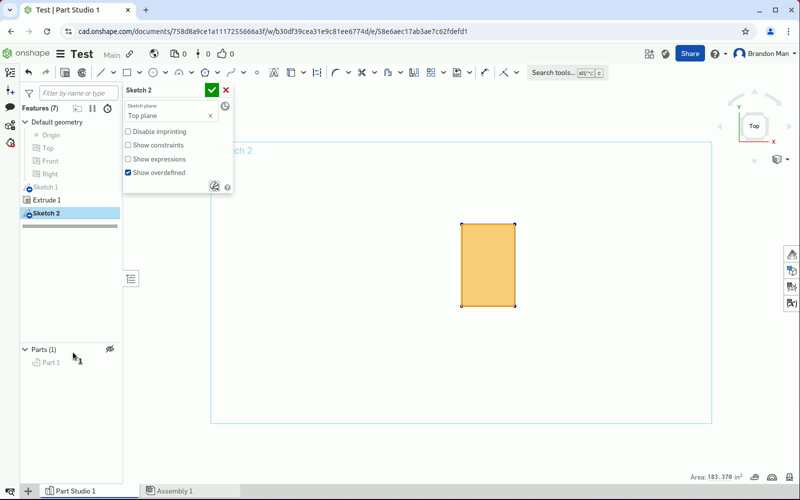
key(shift+y)
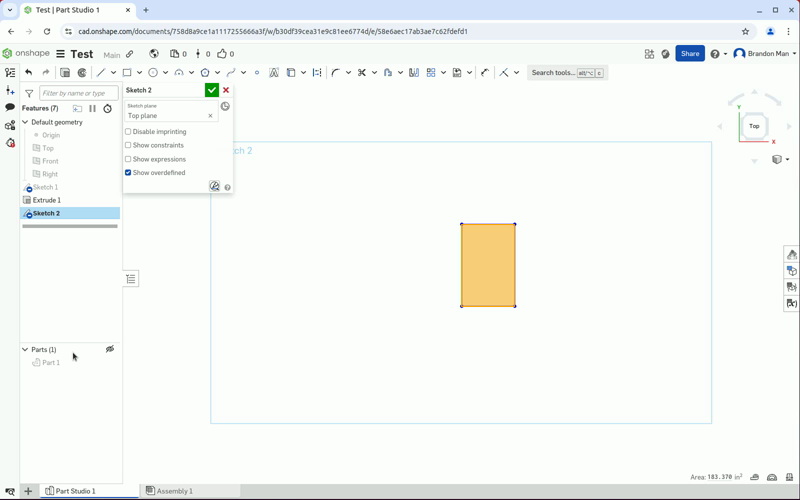
key(shift+e)
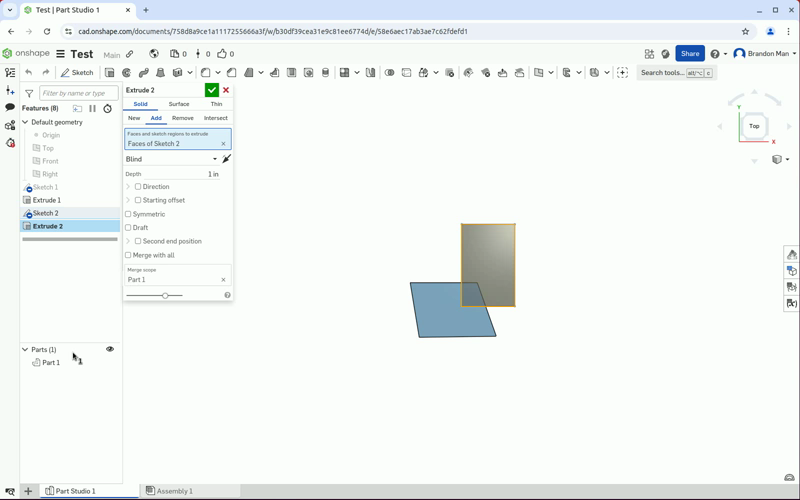
mouse_move(143, 106)
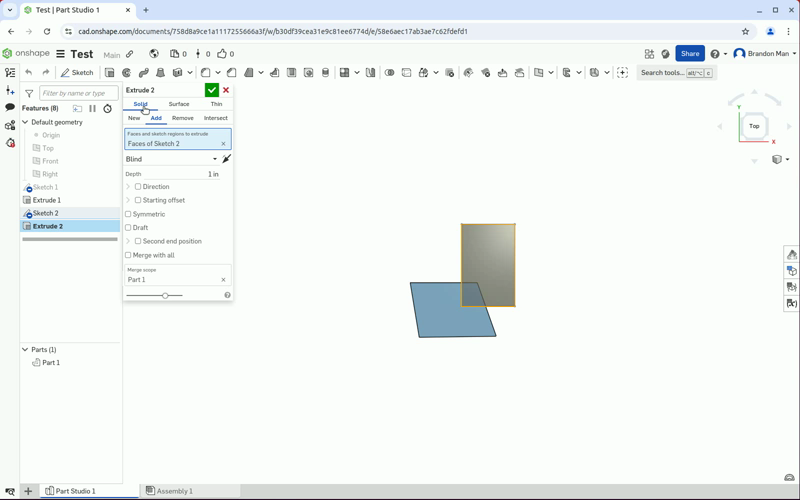
click(143, 106)
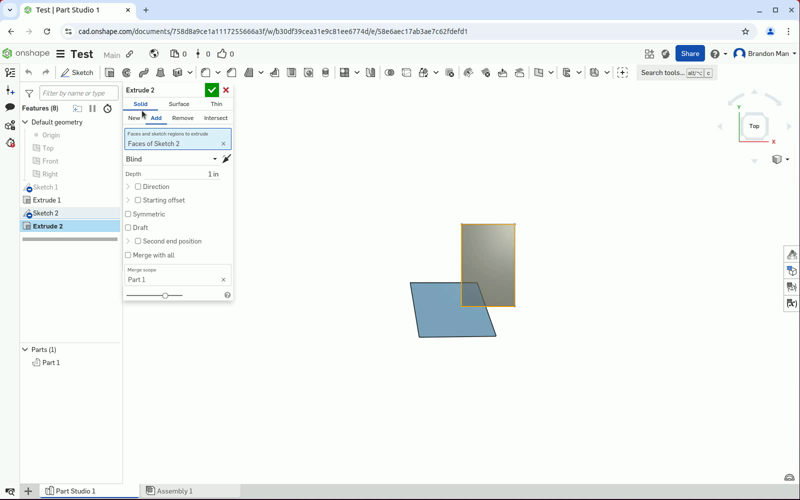
mouse_move(137, 120)
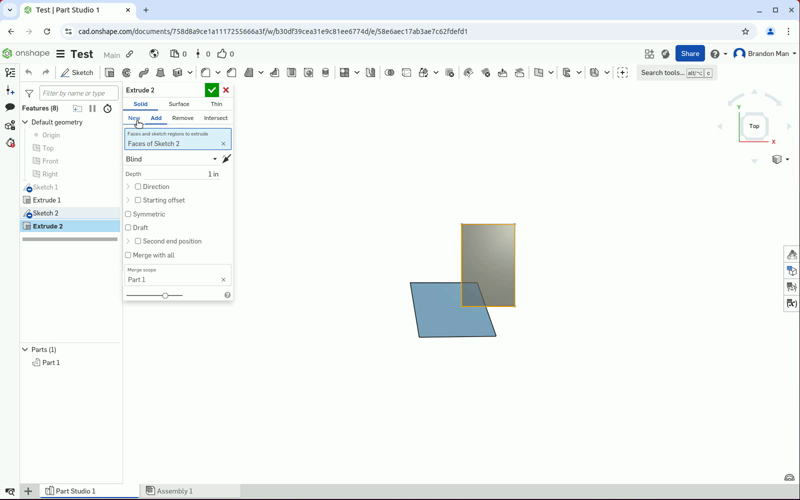
click(137, 120)
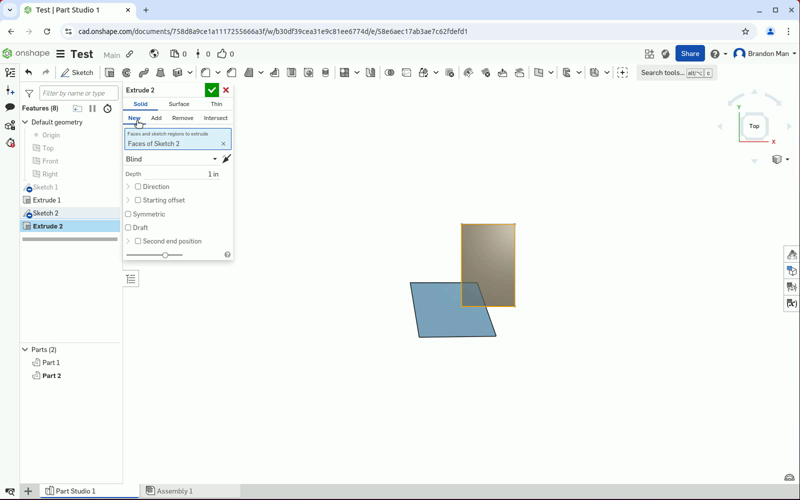
key(tab, 4)
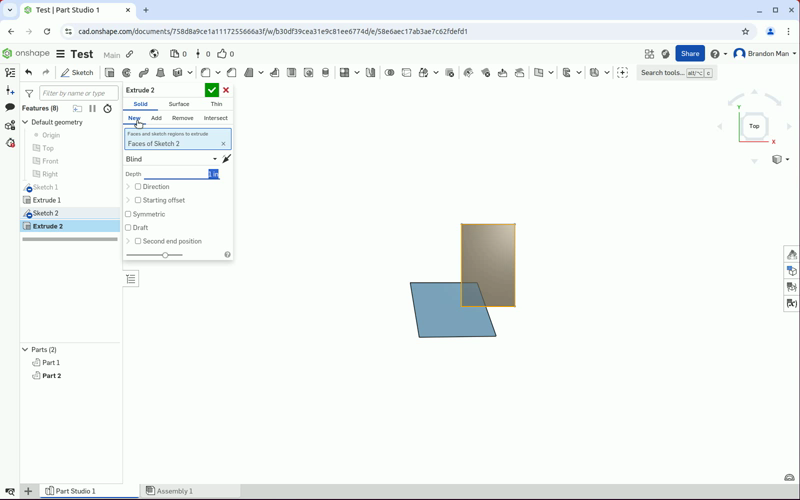
text(4.333)
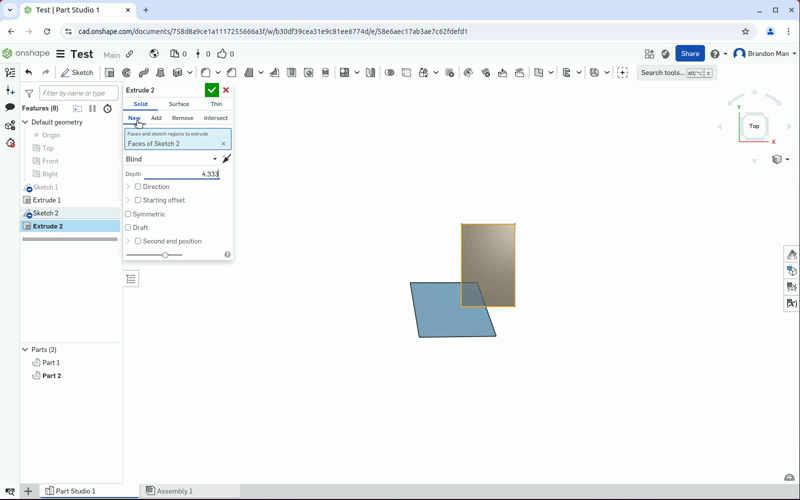
key(enter)
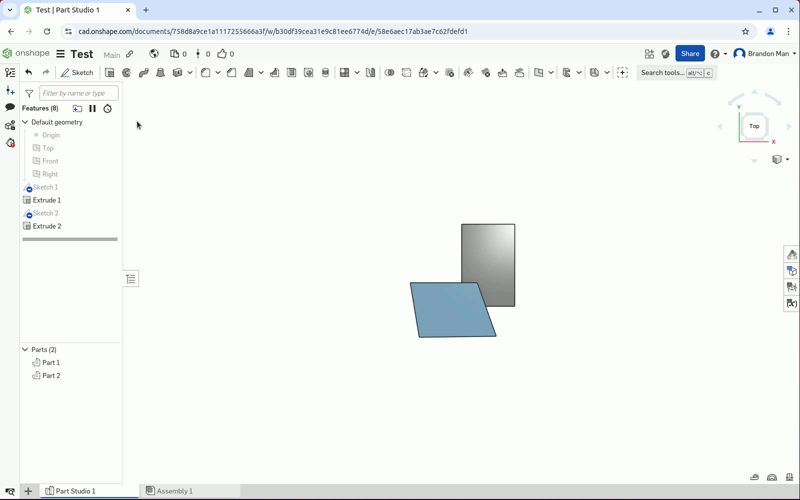
key(shift+h)
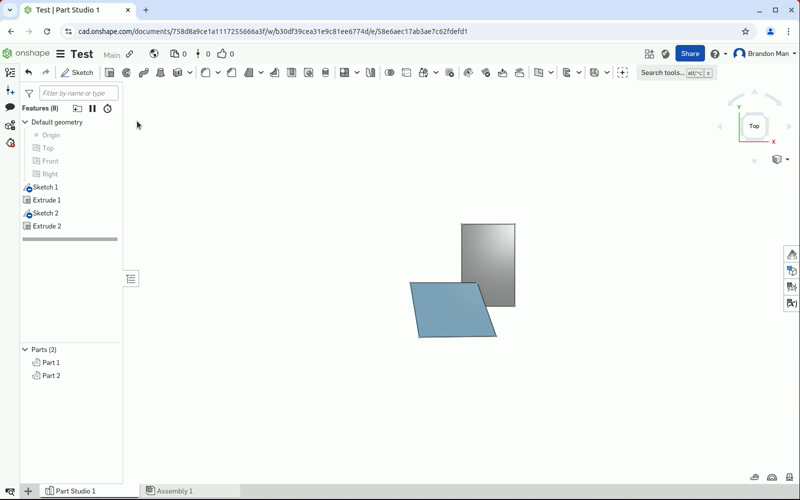
key(shift+h)
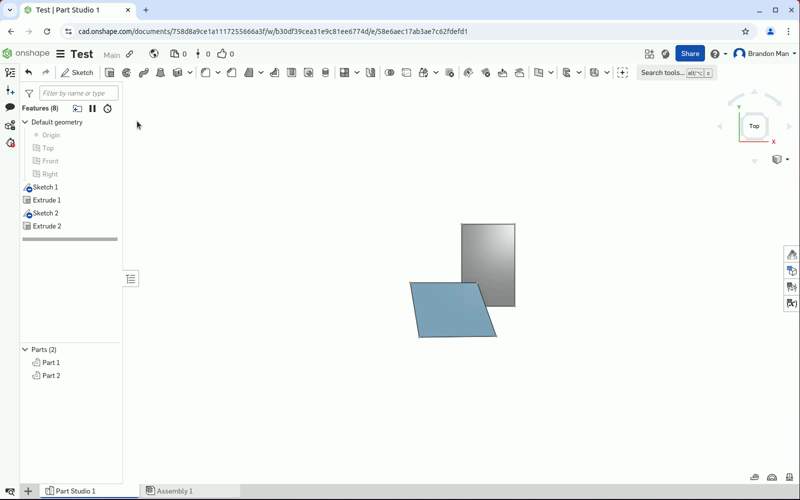
key(shift+7)
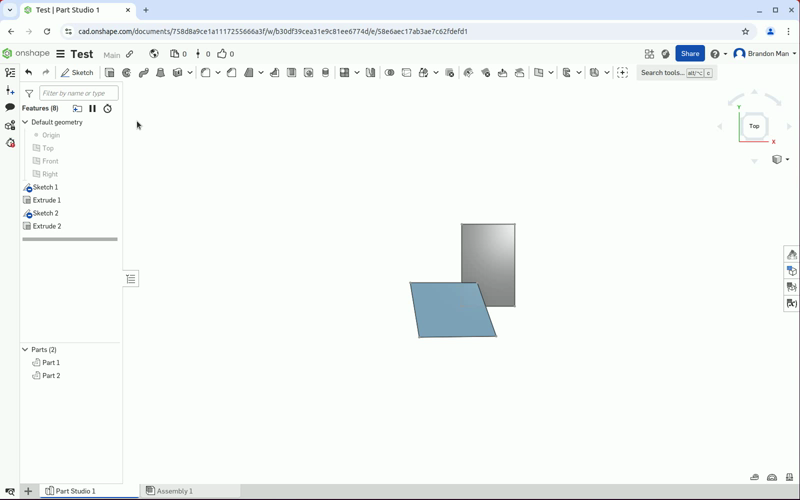
key(up, 3)
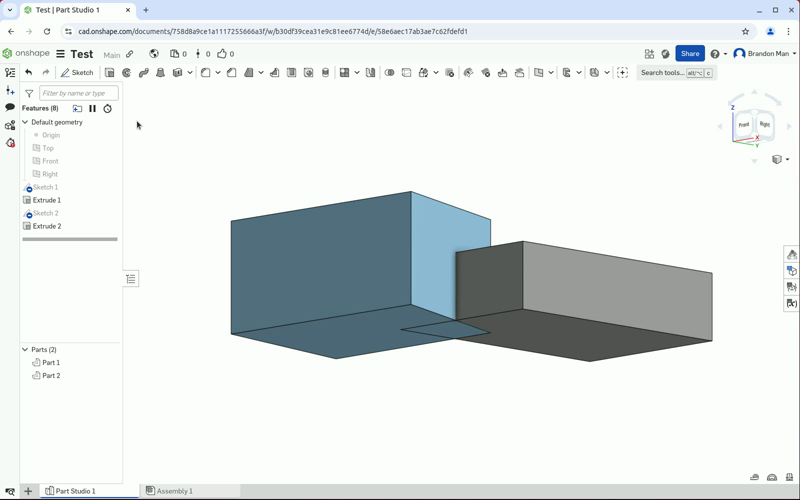
key(left, 3)
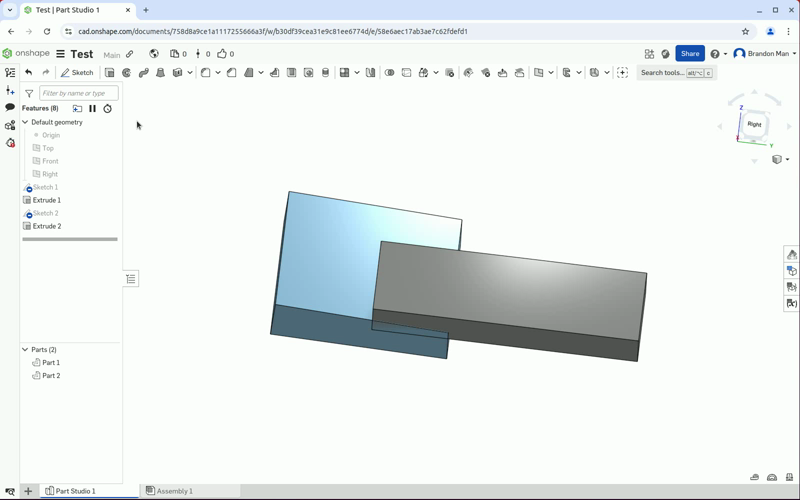
key(right, 3)
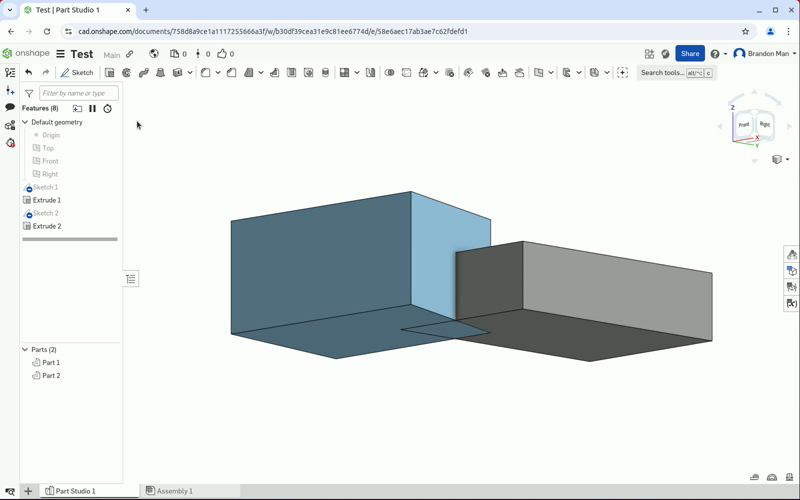
key(down, 3)
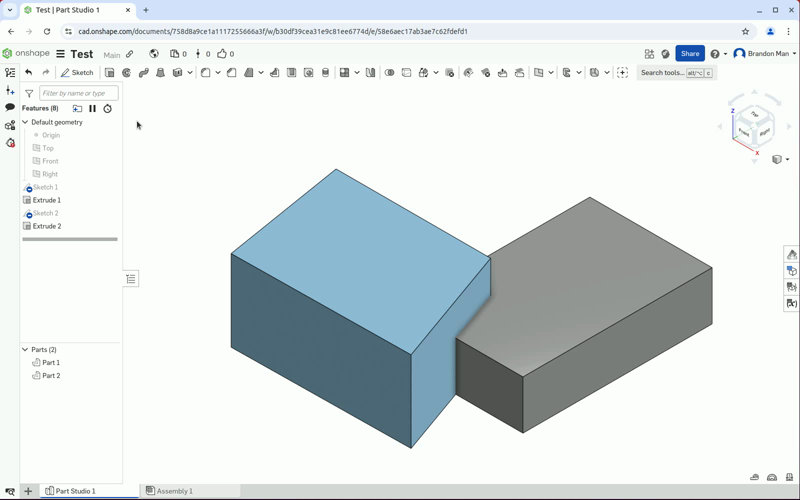
mouse_move(73, 189)
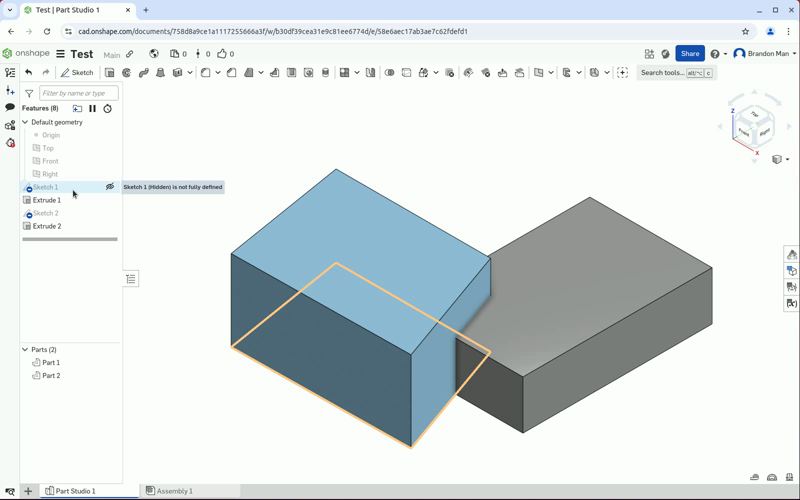
click(73, 189)